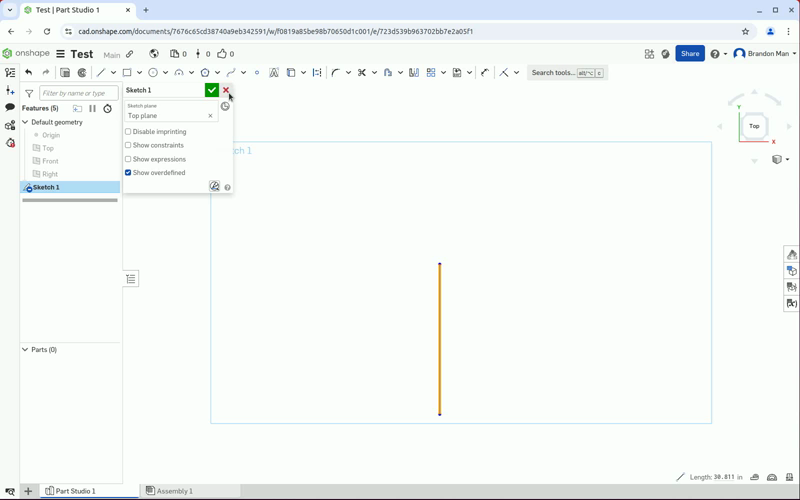
key(shift+h)
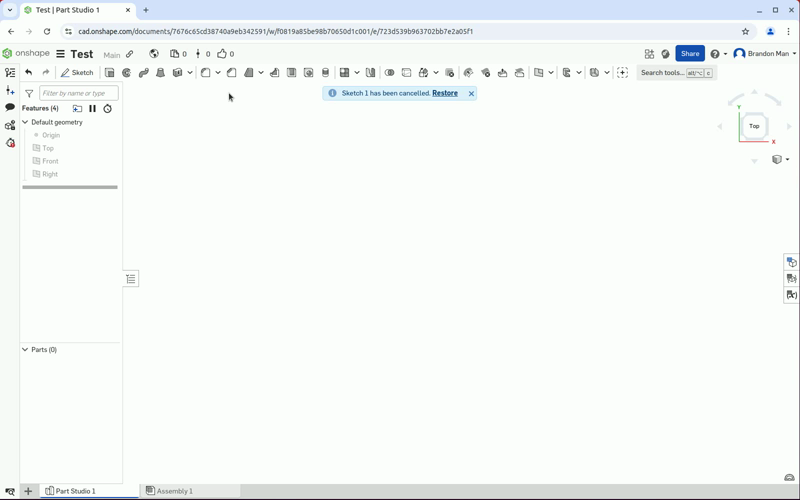
mouse_move(73, 352)
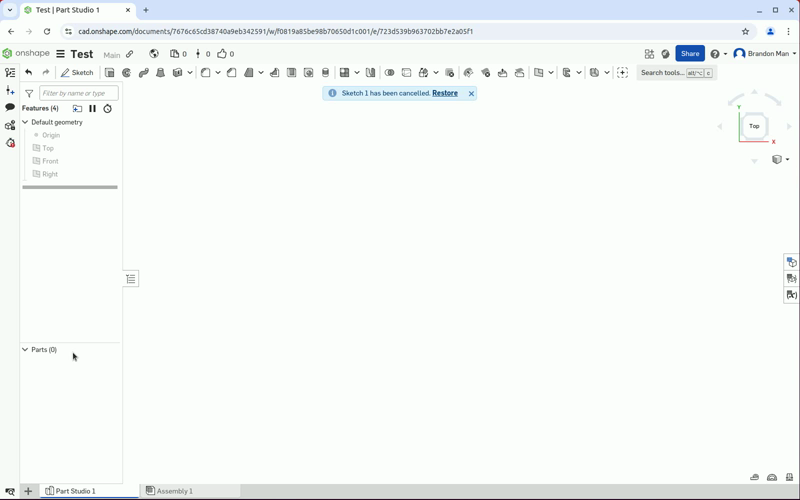
key(y)
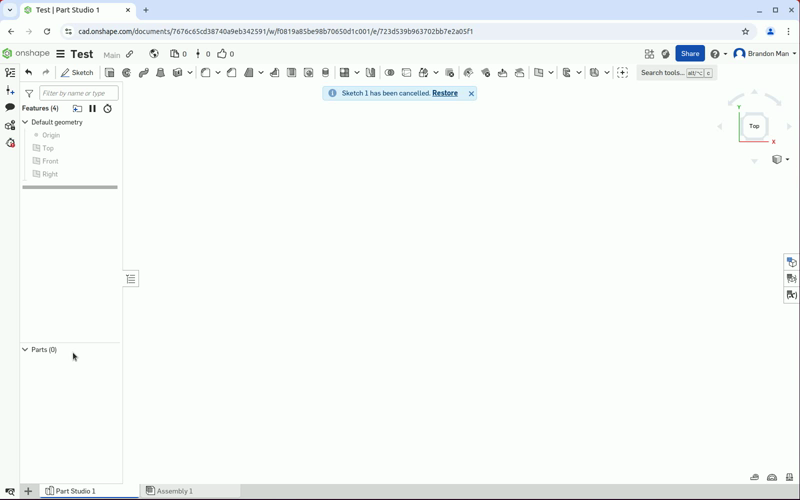
key(shift+p)
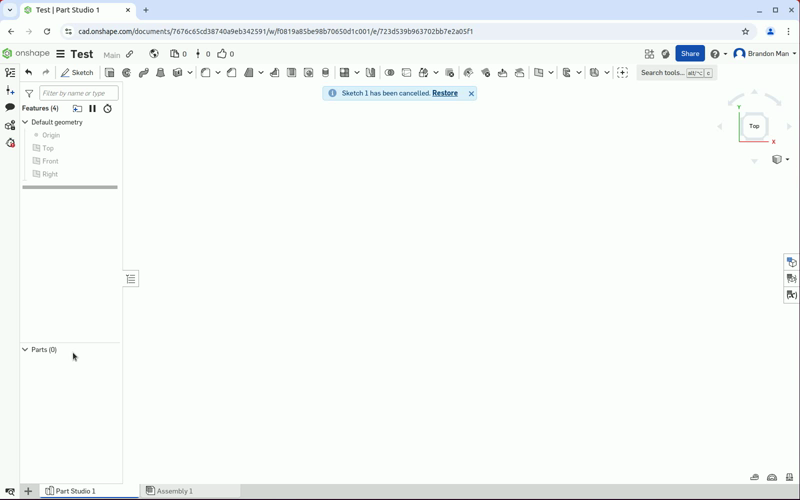
key(space)
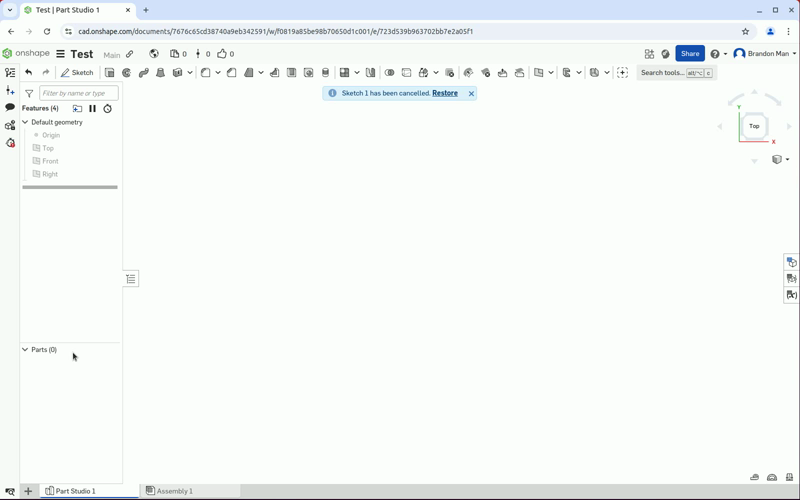
key_down(shift)
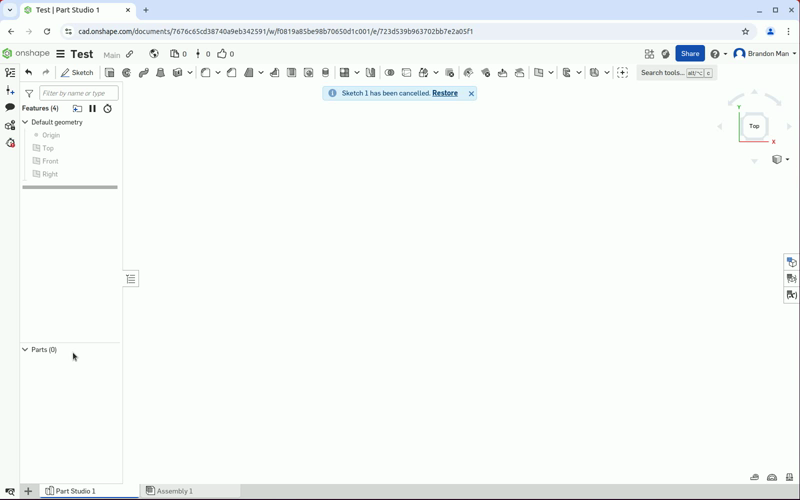
key(up)
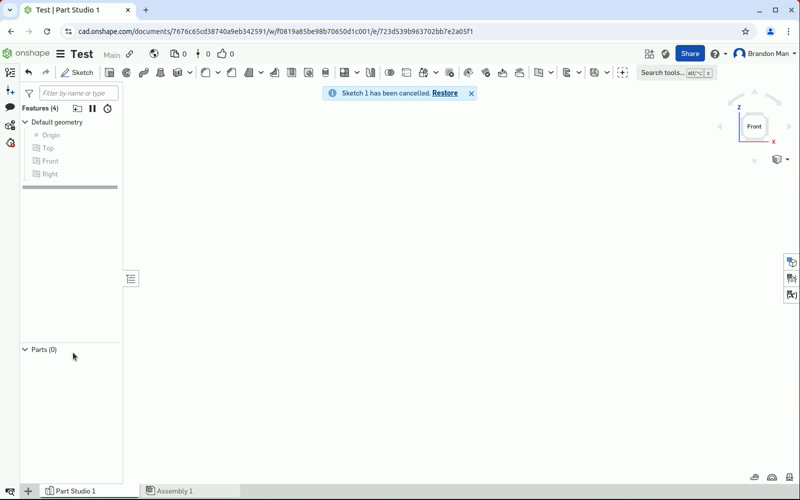
key_up(shift)
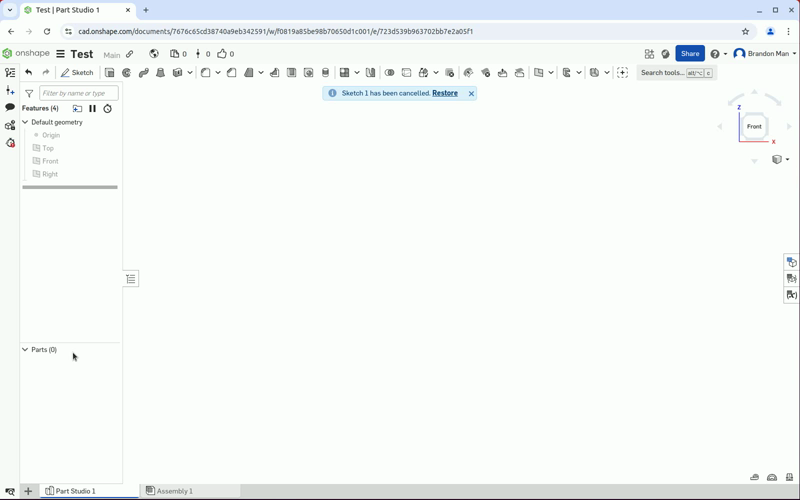
key(space)
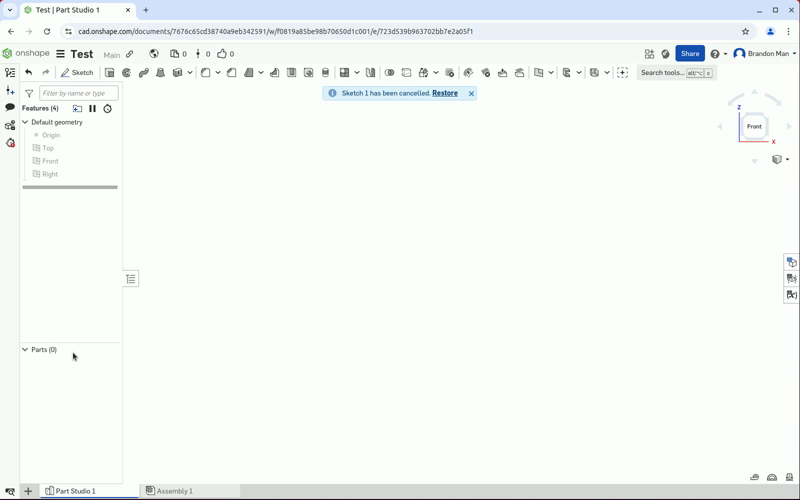
key_down(shift)
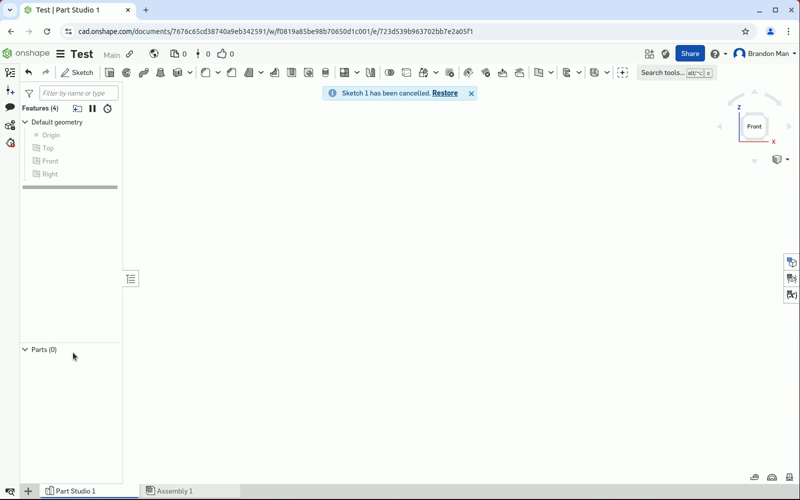
key(left)
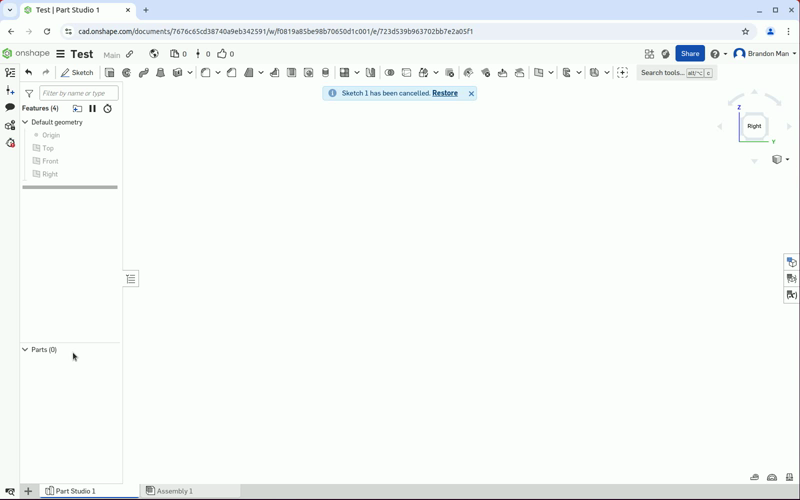
key_up(shift)
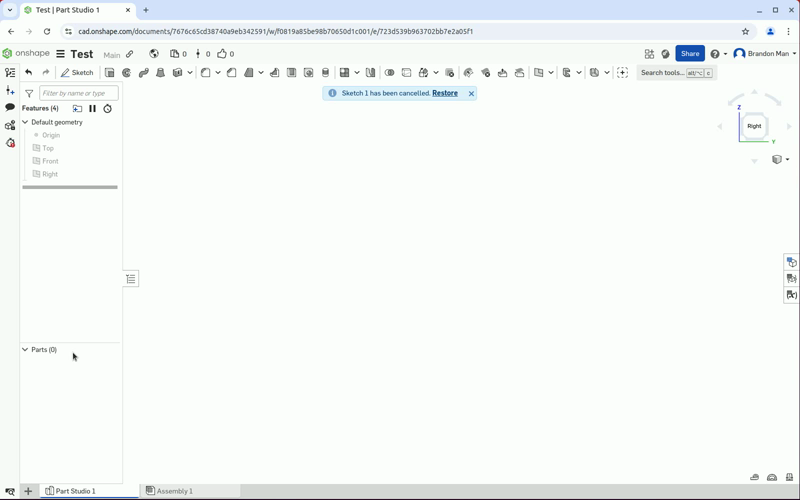
mouse_move(73, 352)
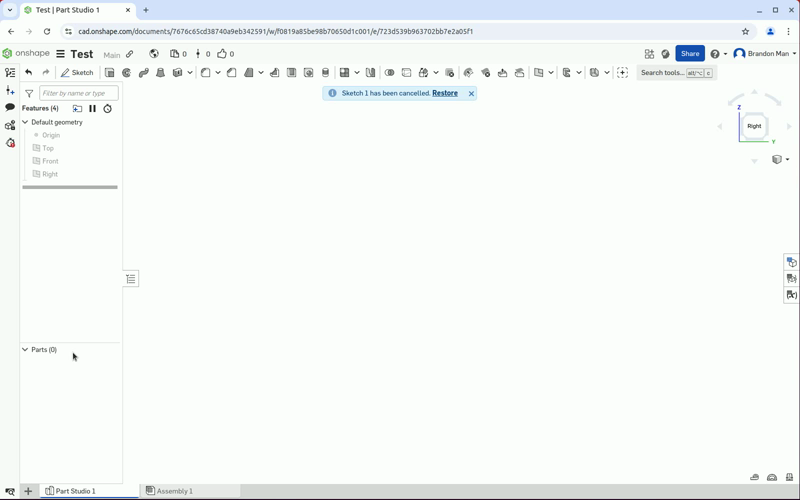
key(shift+y)
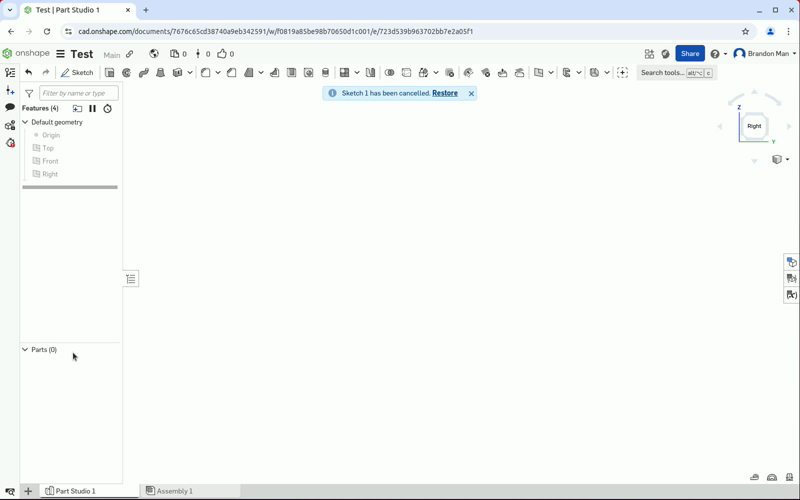
key(shift+s)
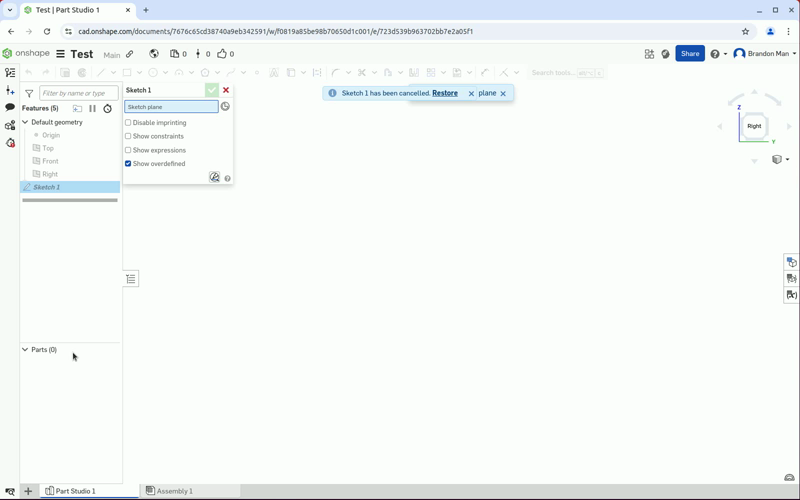
mouse_move(73, 176)
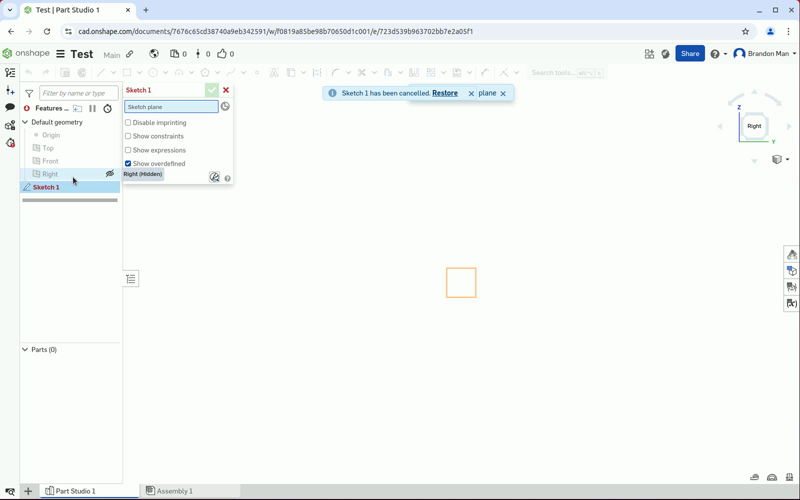
click(73, 176)
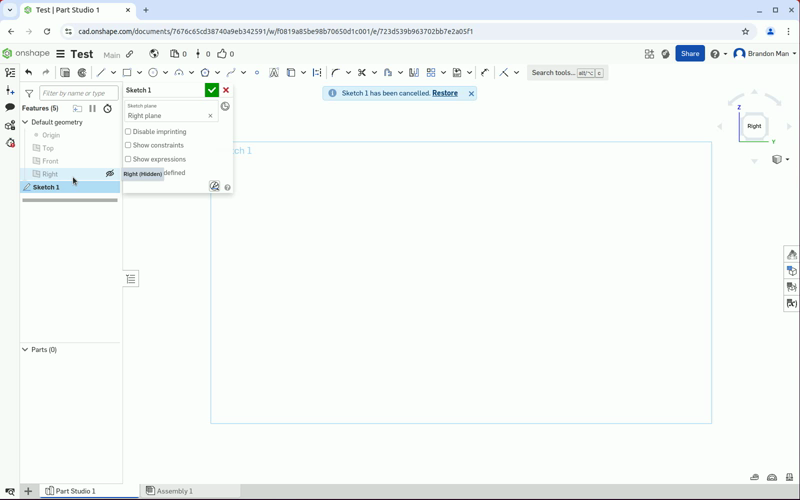
mouse_move(73, 352)
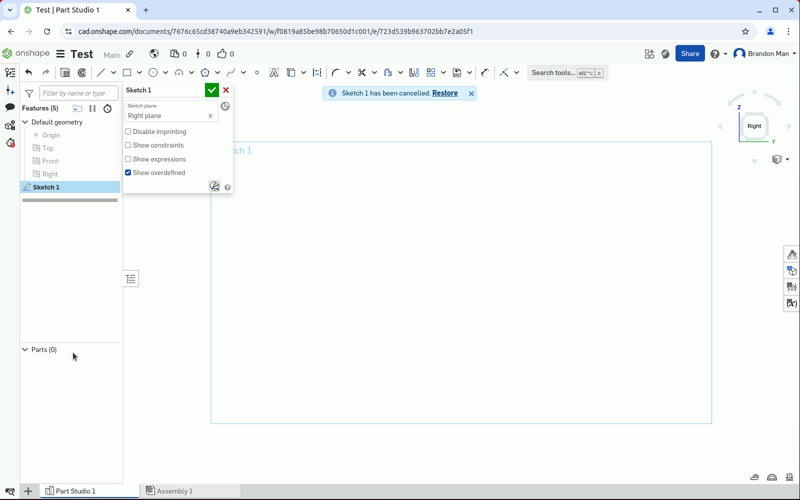
key(y)
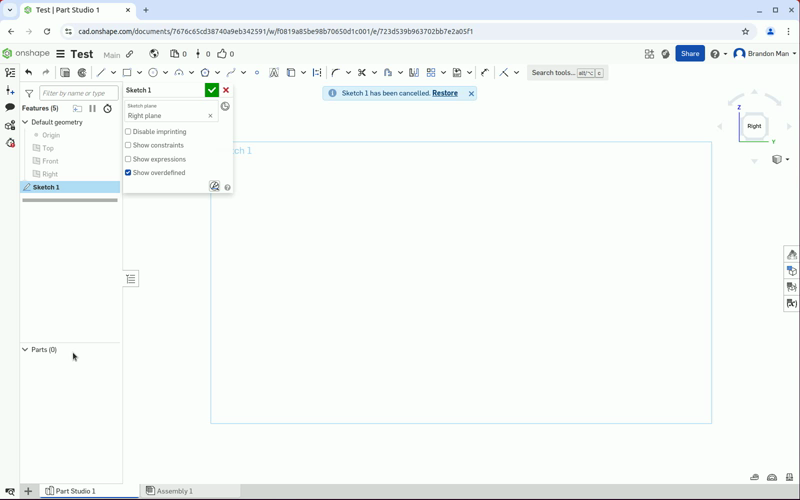
key(l)
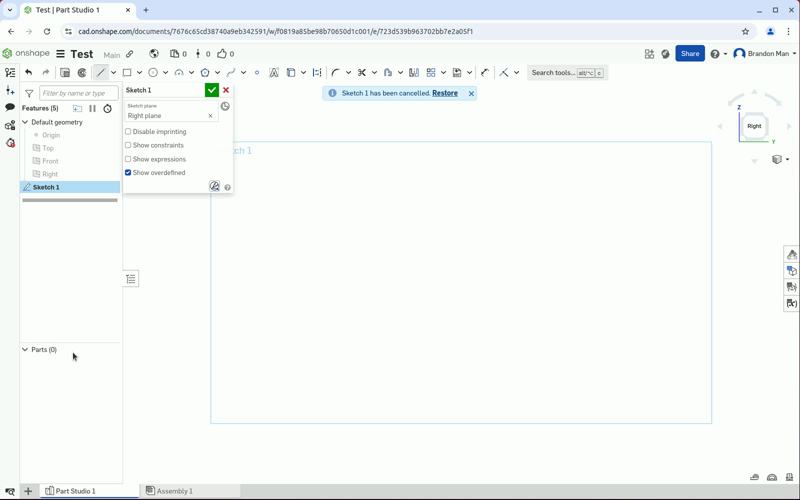
key_down(shift)
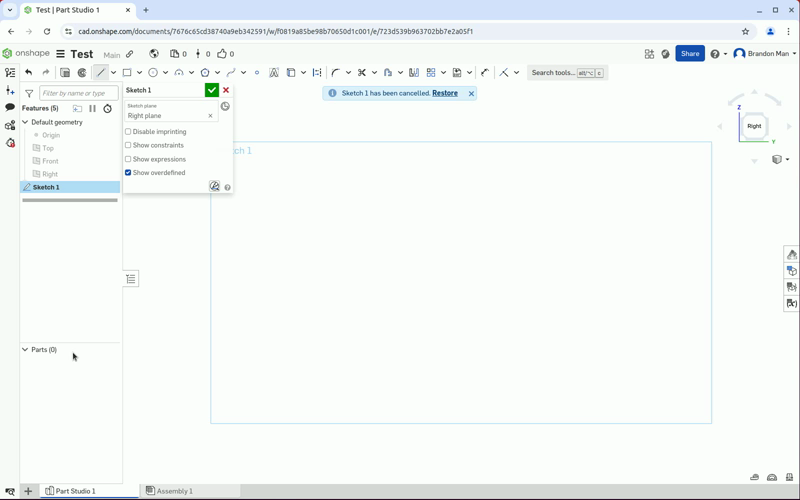
mouse_move(460, 282)
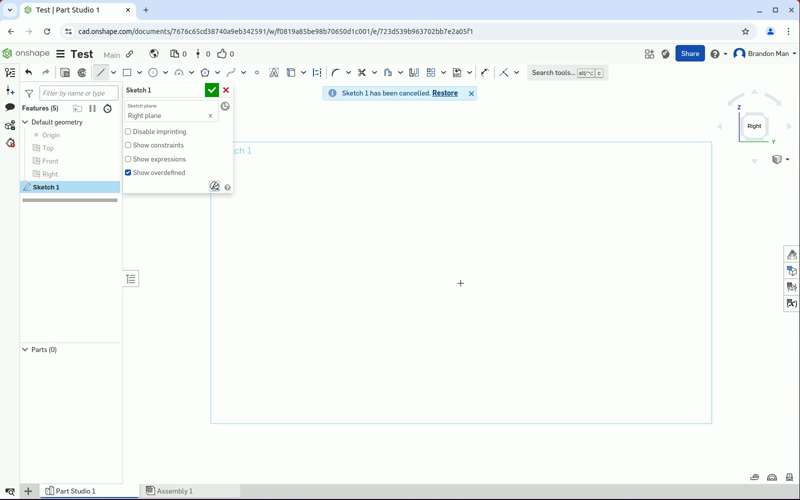
click(460, 282)
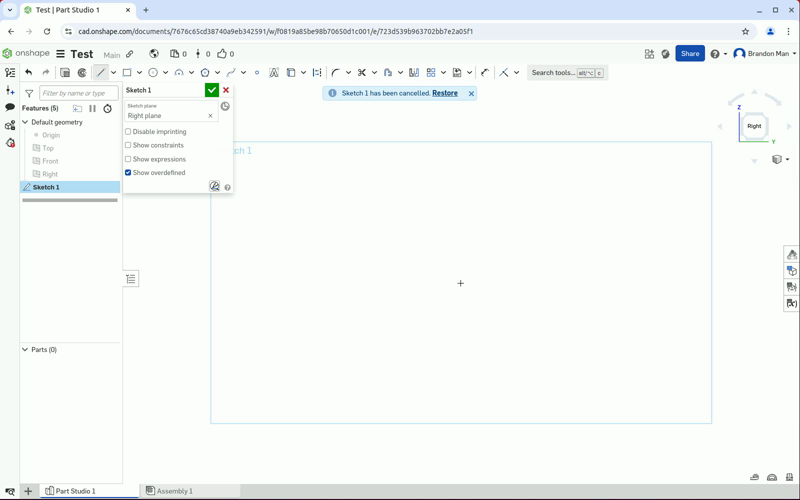
key_up(shift)
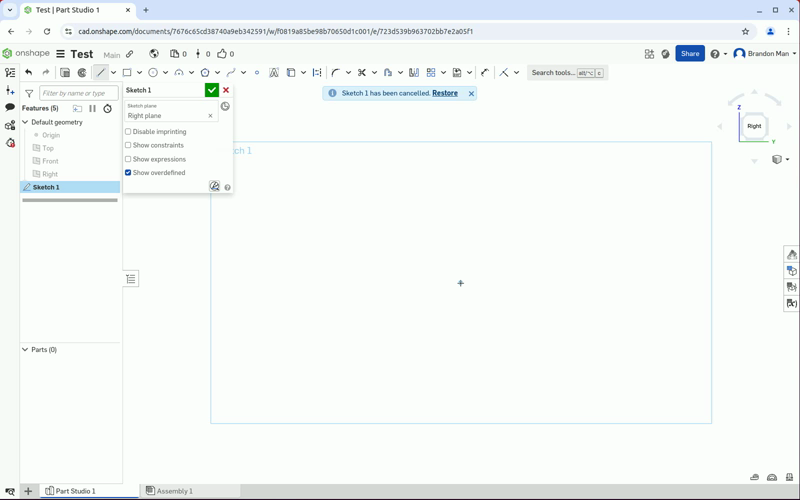
key_down(shift)
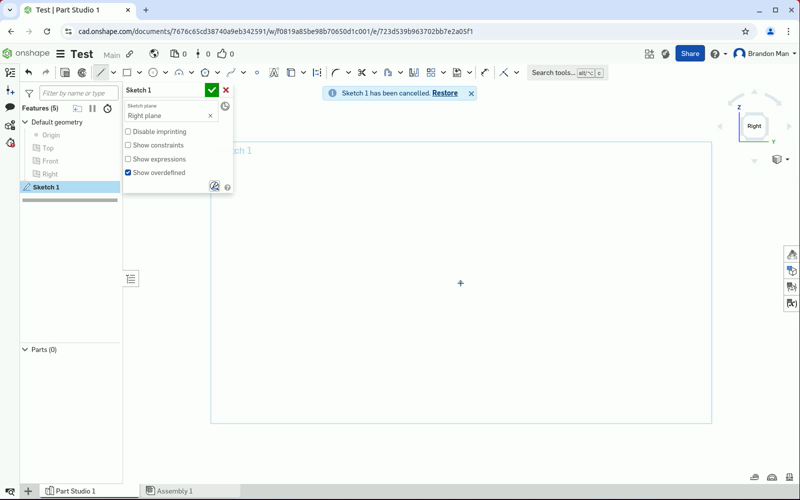
mouse_move(543, 282)
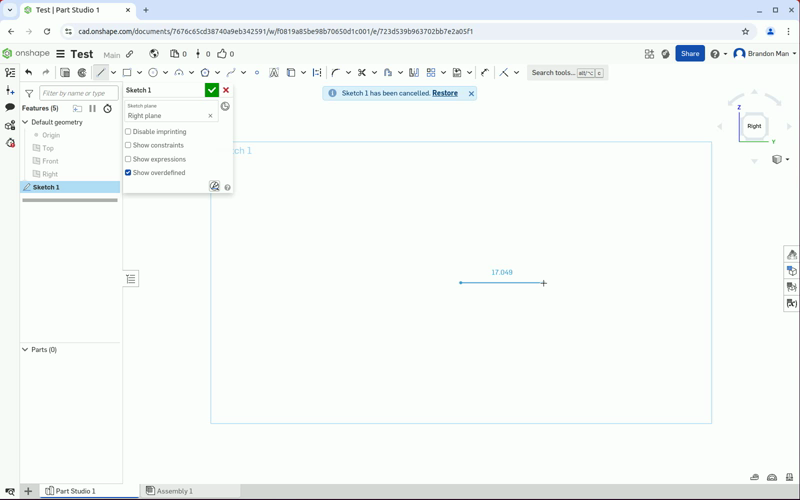
click(543, 282)
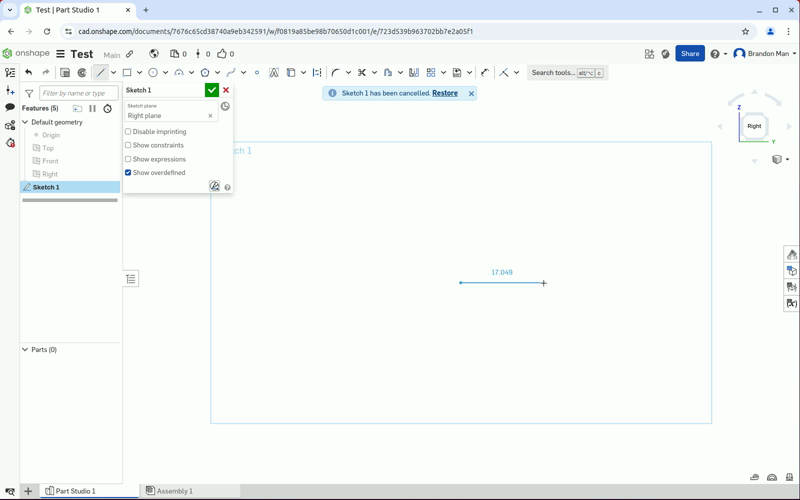
key_up(shift)
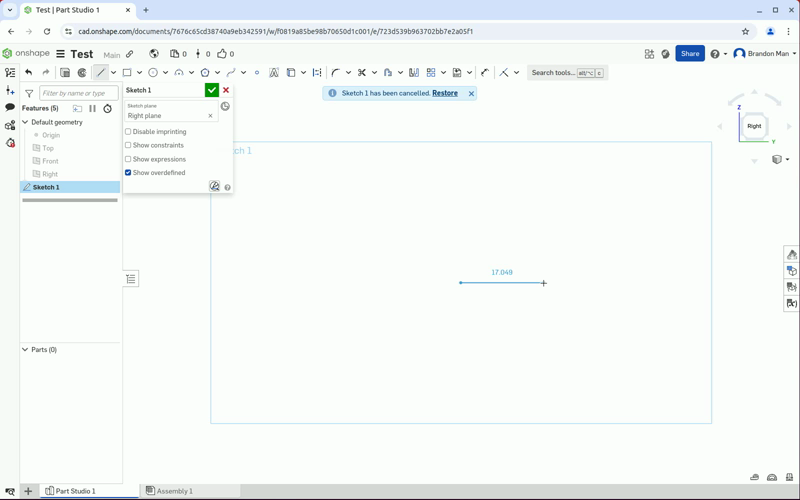
key_down(shift)
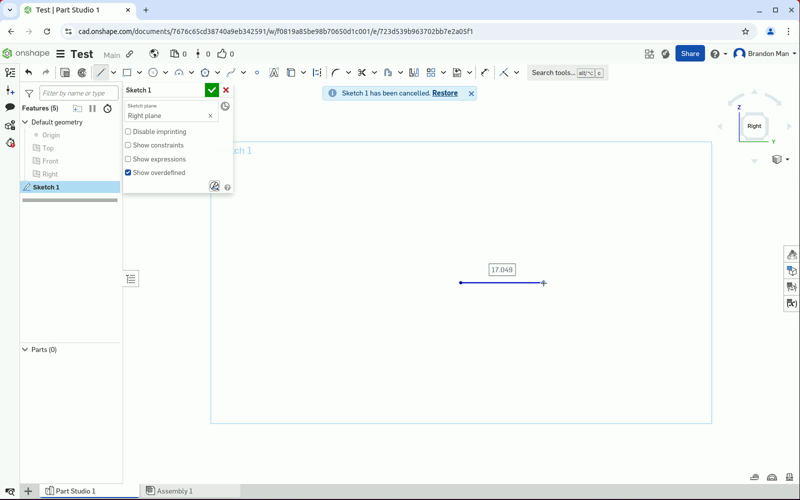
mouse_move(543, 170)
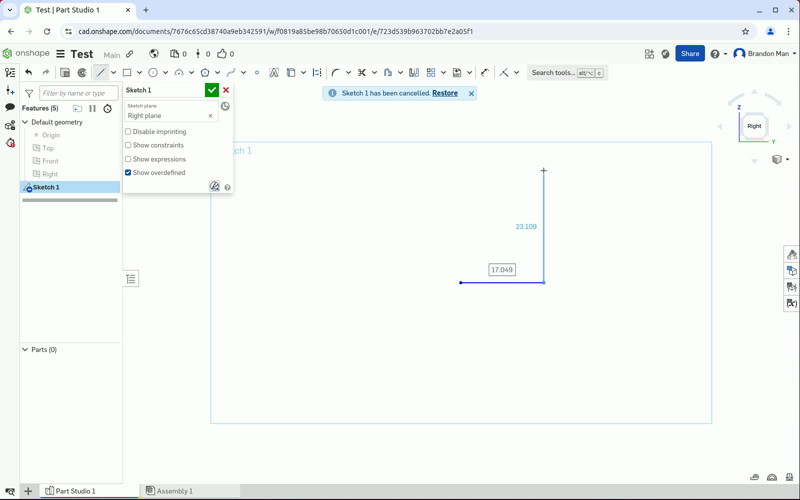
click(543, 170)
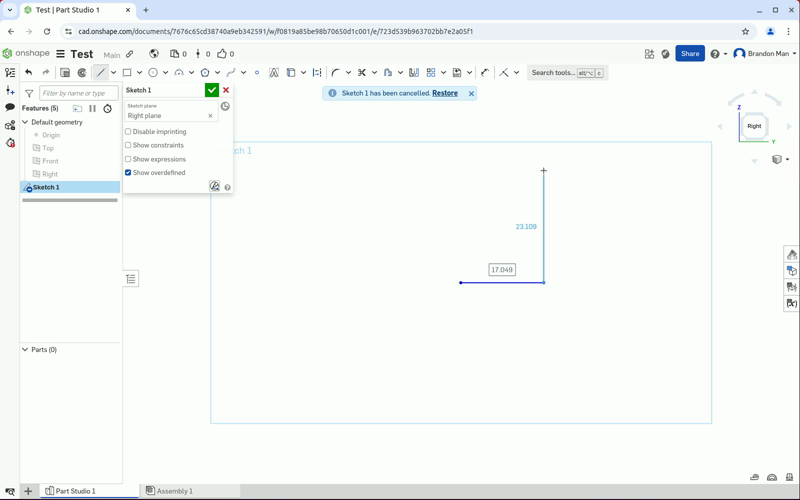
key_up(shift)
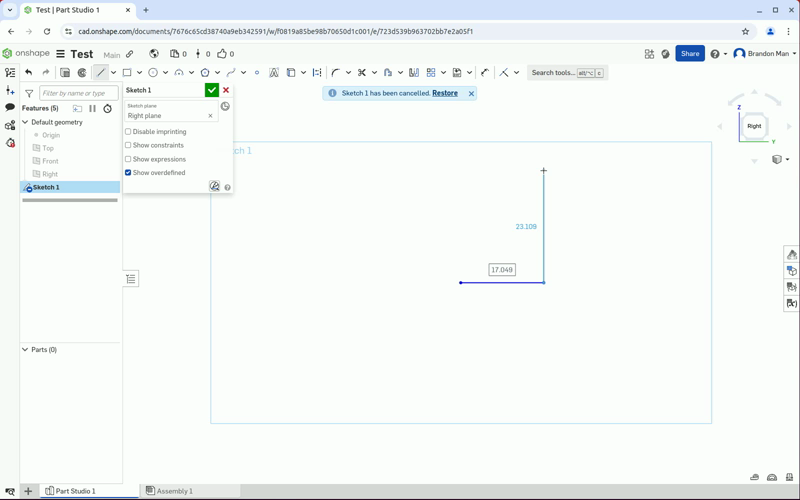
key_down(shift)
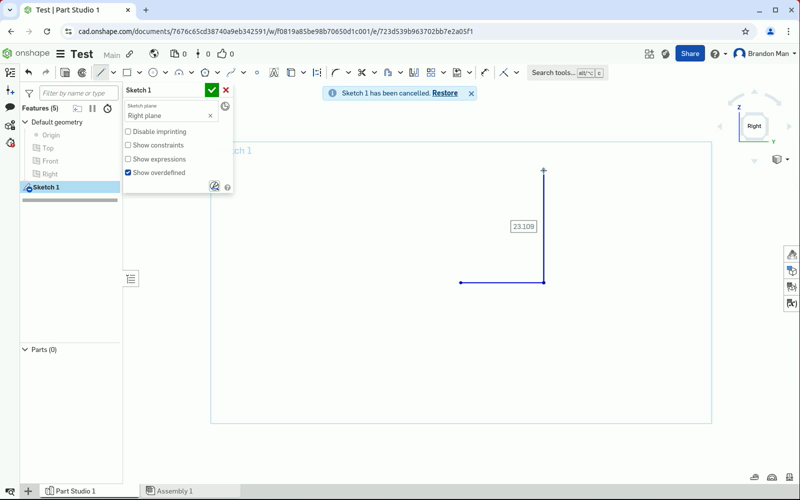
mouse_move(460, 170)
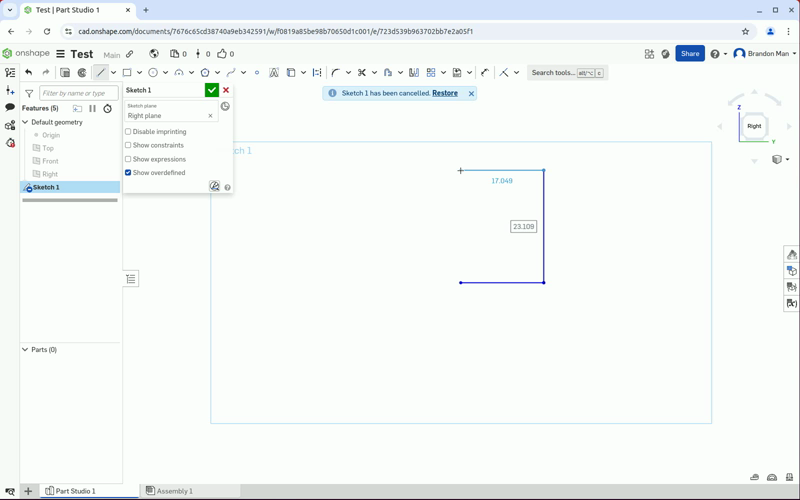
click(460, 170)
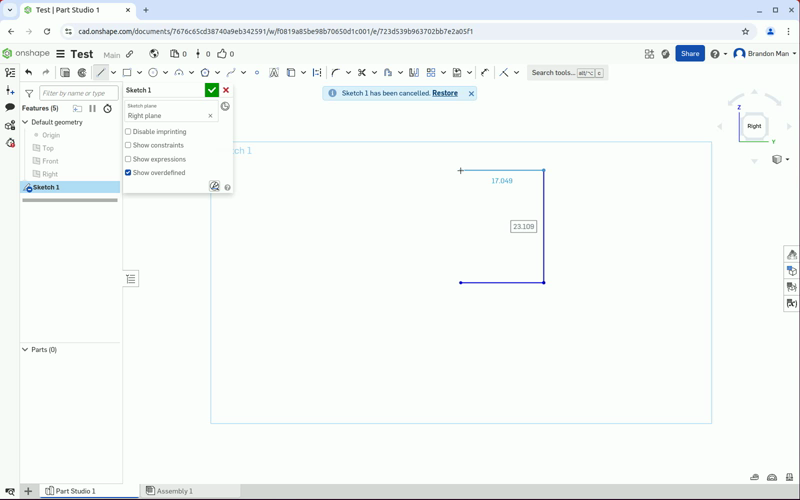
key_up(shift)
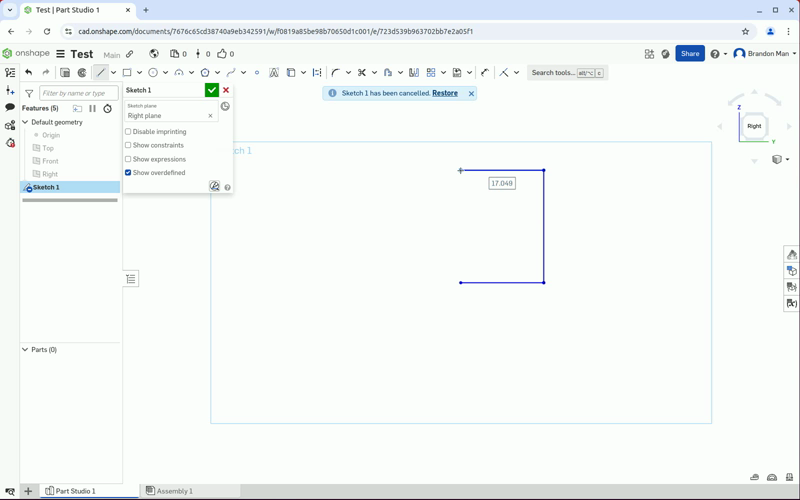
key_down(shift)
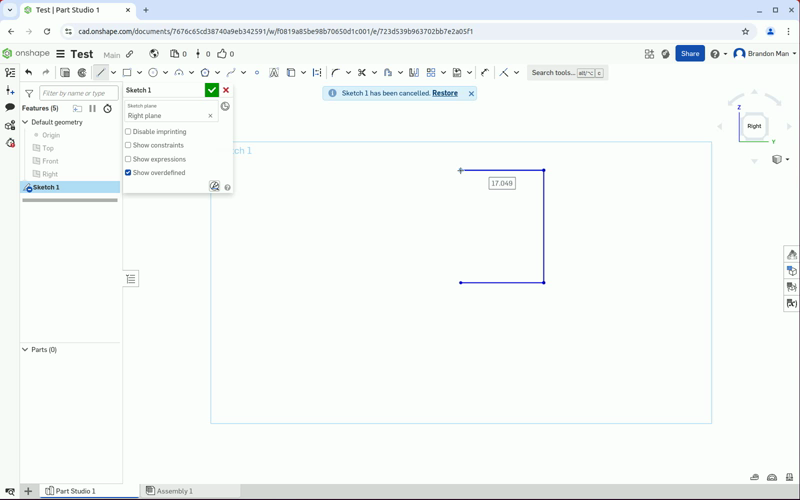
mouse_move(460, 282)
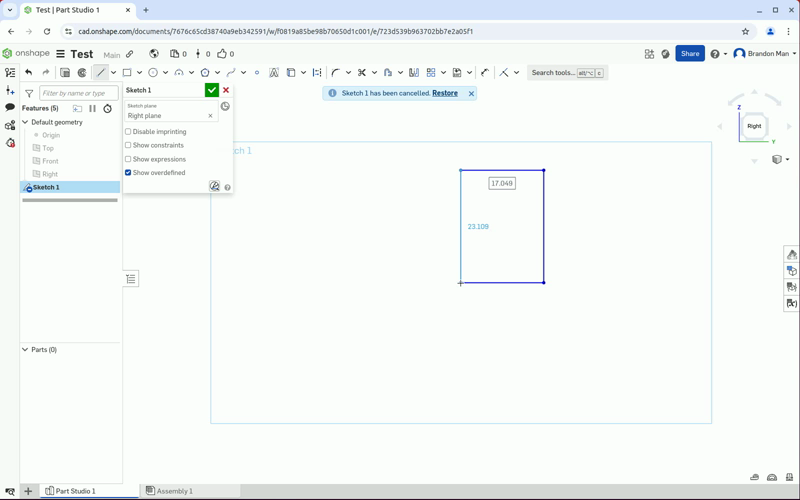
key_up(shift)
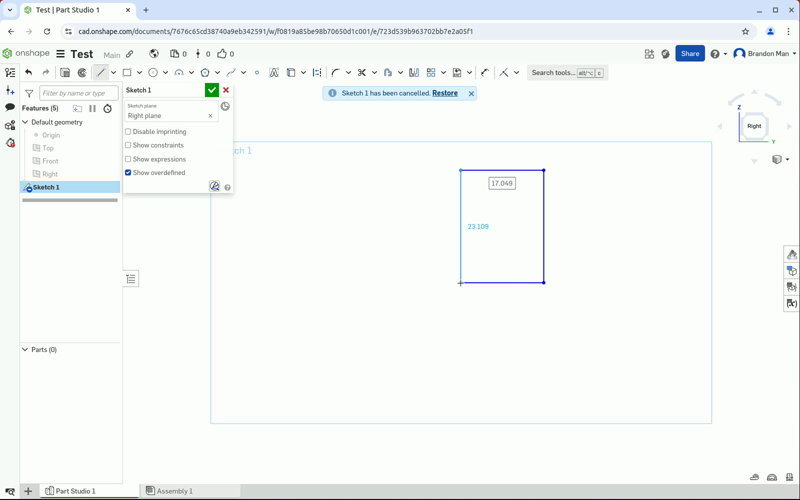
click(460, 282)
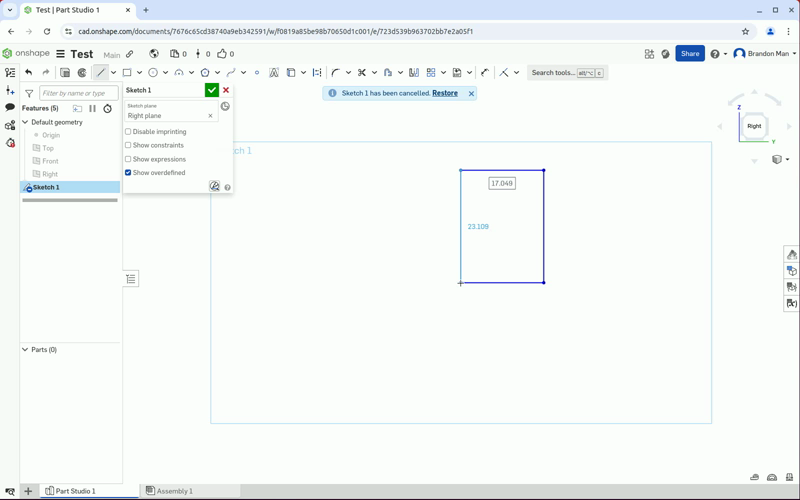
key(esc)
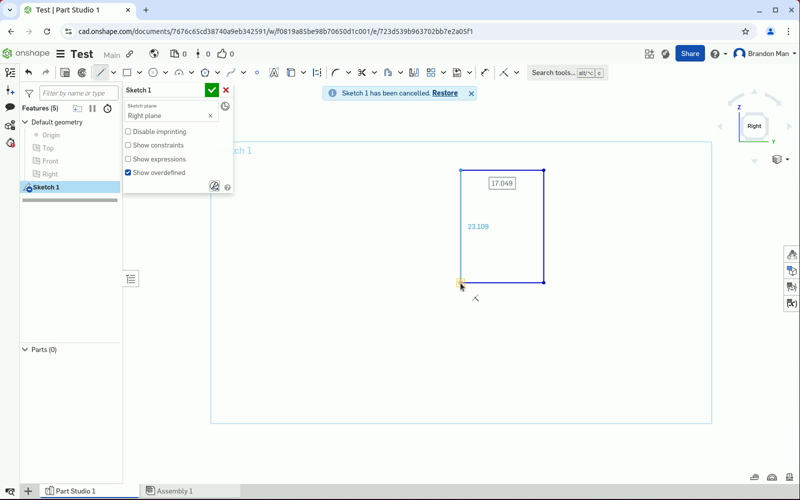
mouse_move(520, 228)
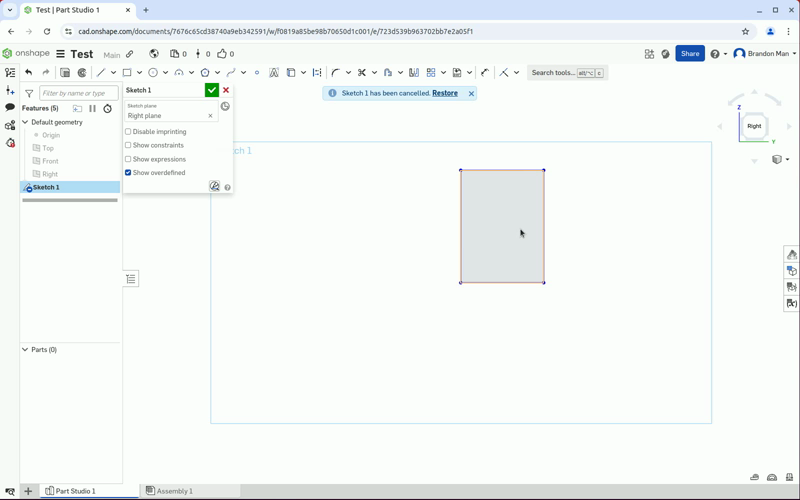
click(520, 228)
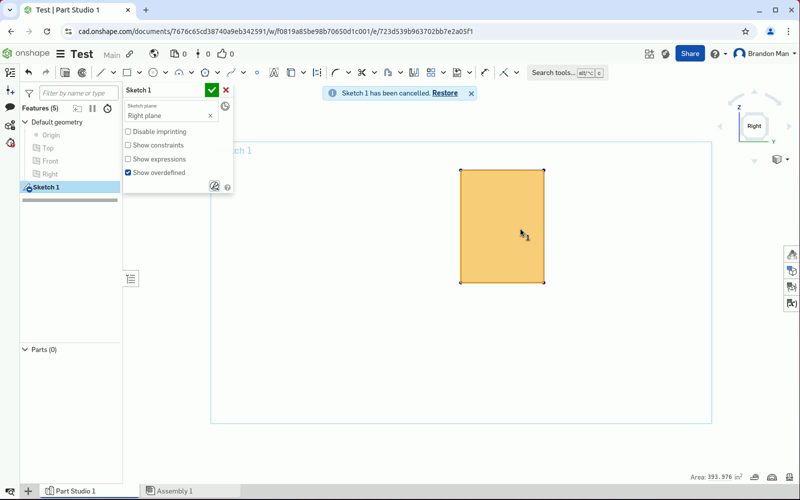
mouse_move(73, 352)
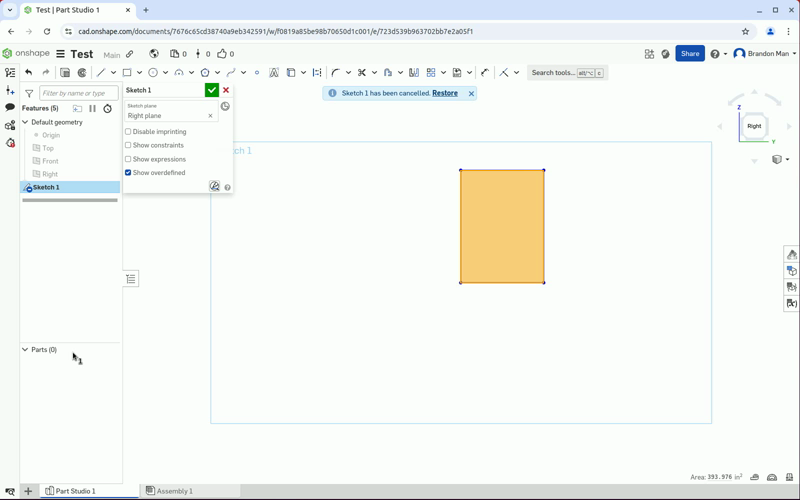
key(shift+y)
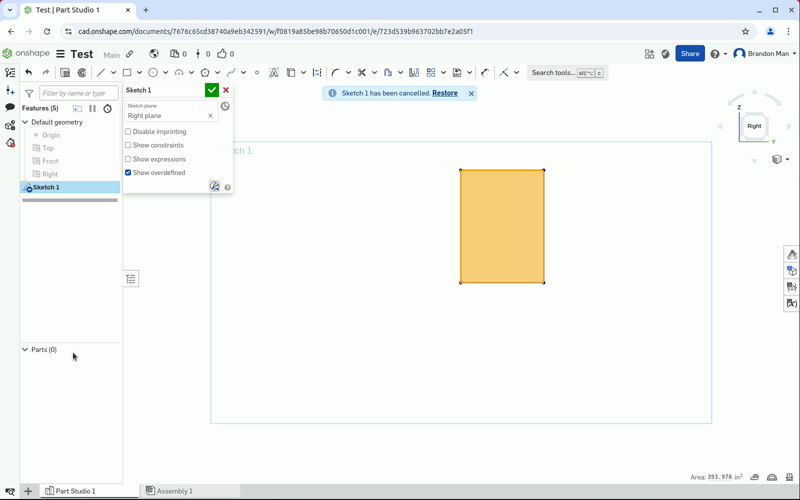
key(shift+e)
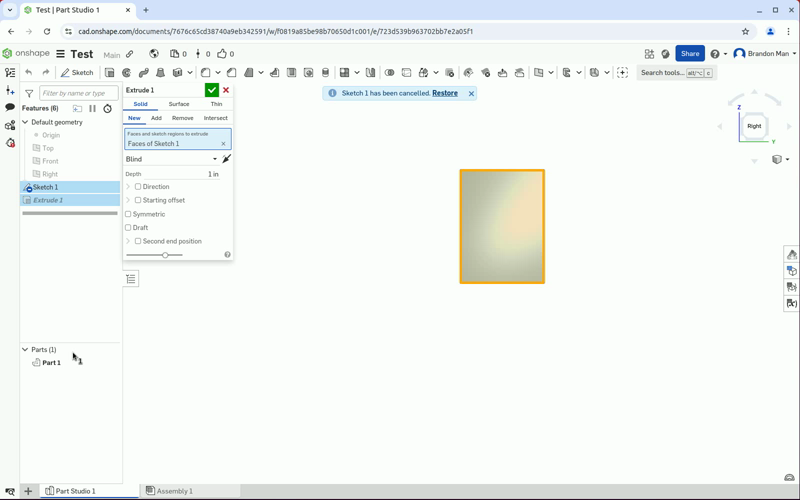
mouse_move(143, 106)
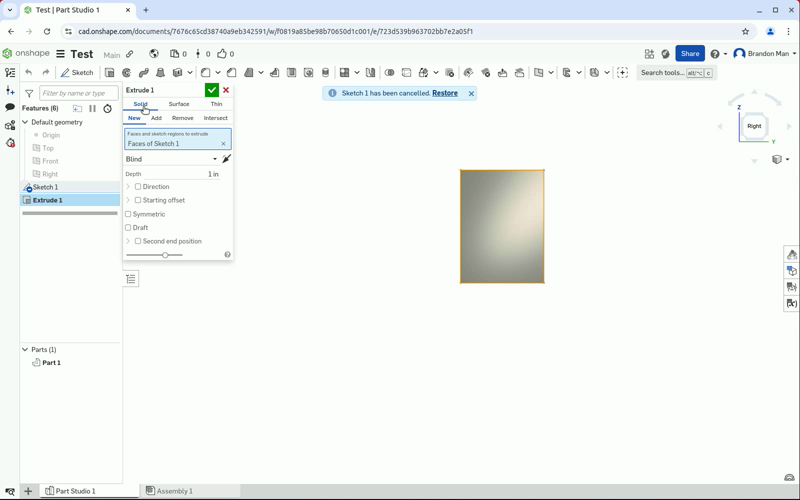
click(143, 106)
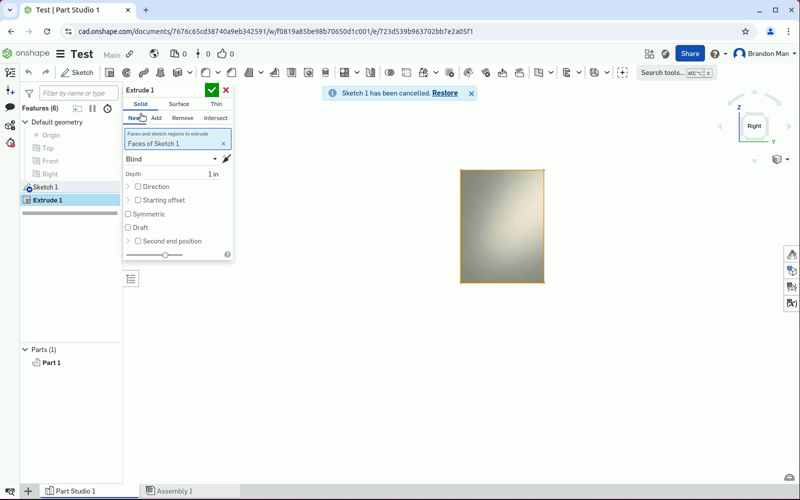
mouse_move(137, 120)
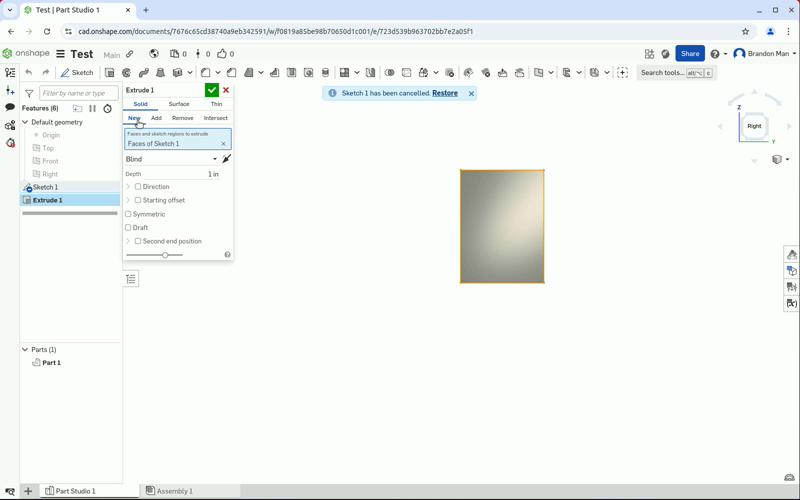
click(137, 120)
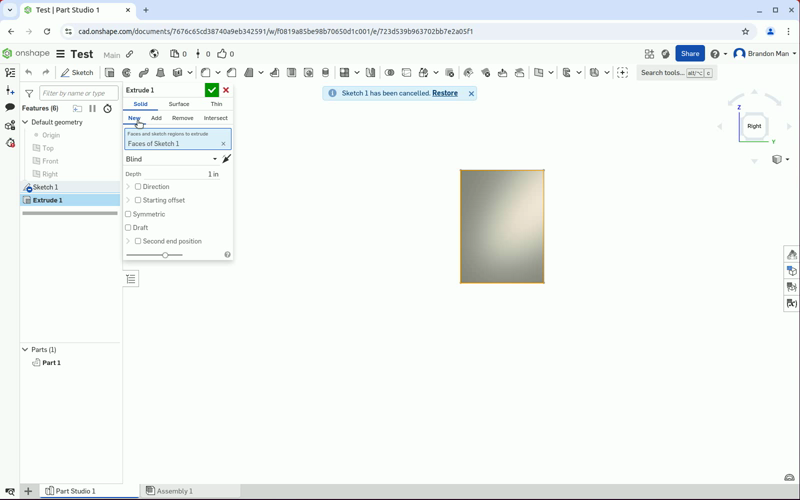
key(tab, 4)
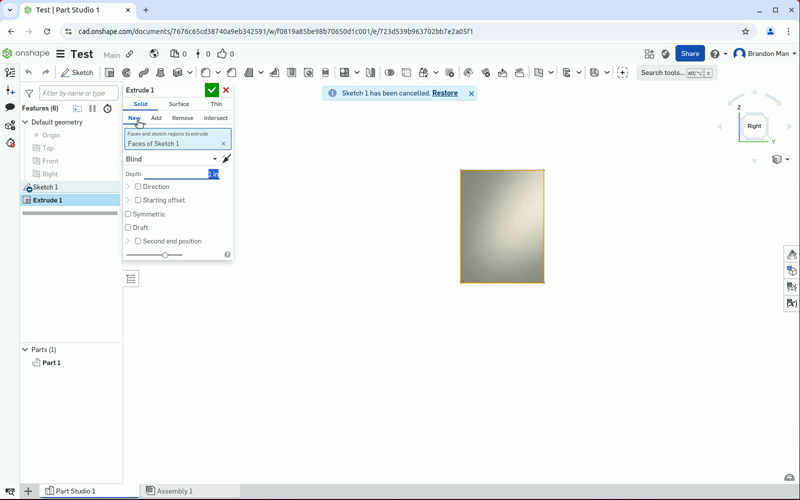
text(0.481)
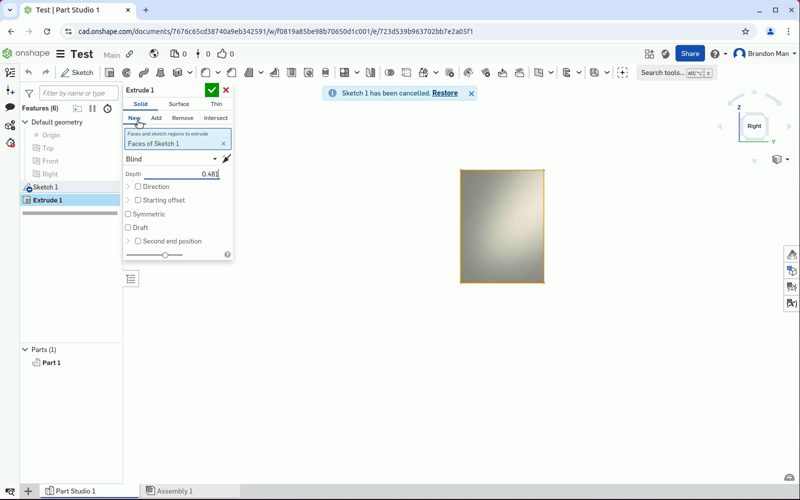
key(enter)
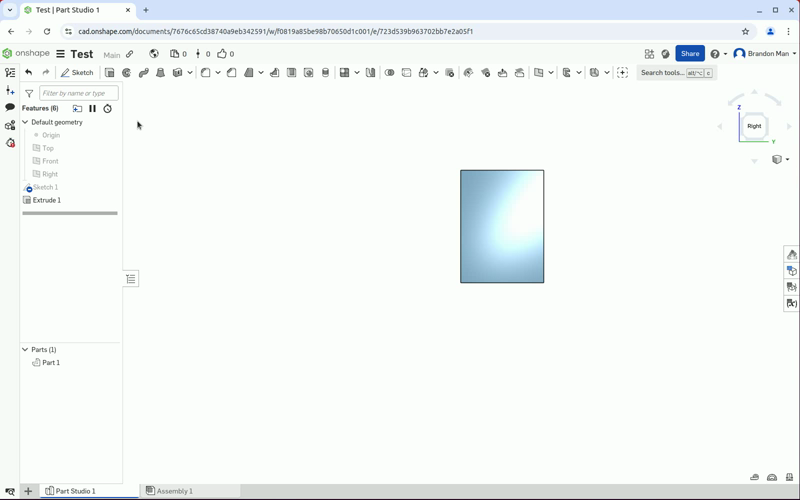
key(shift+h)
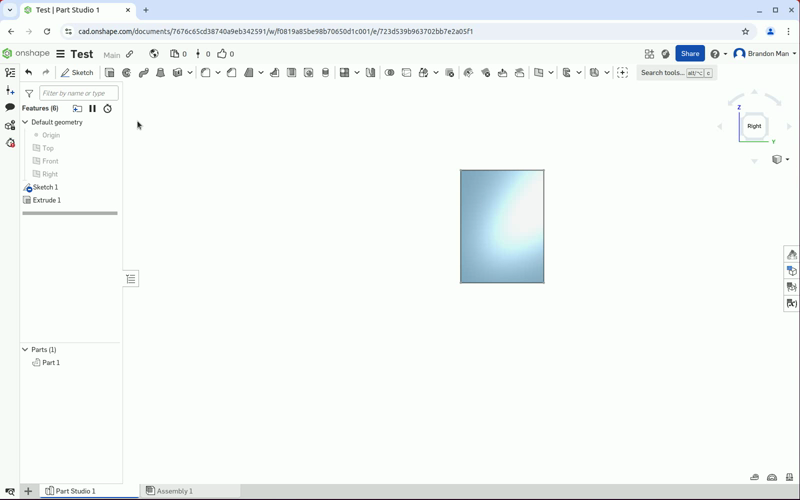
key(shift+h)
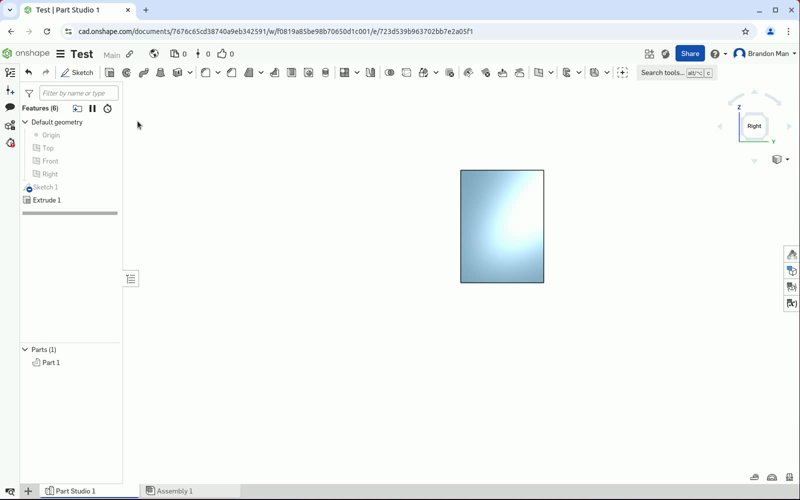
mouse_move(73, 189)
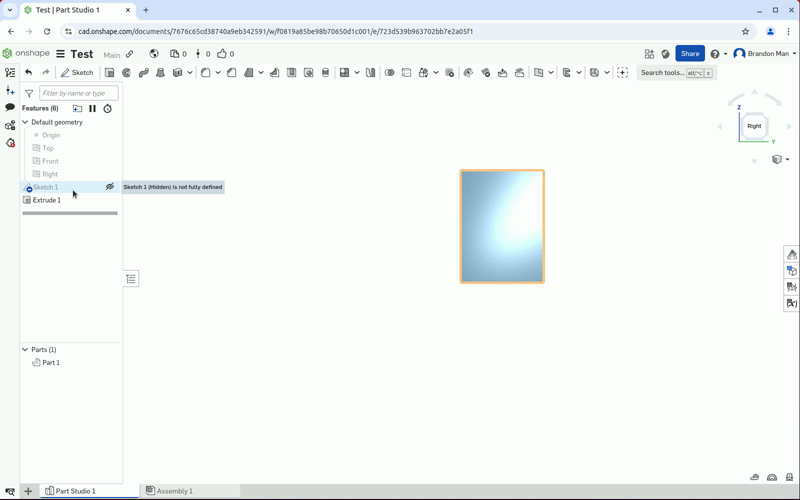
click(73, 189)
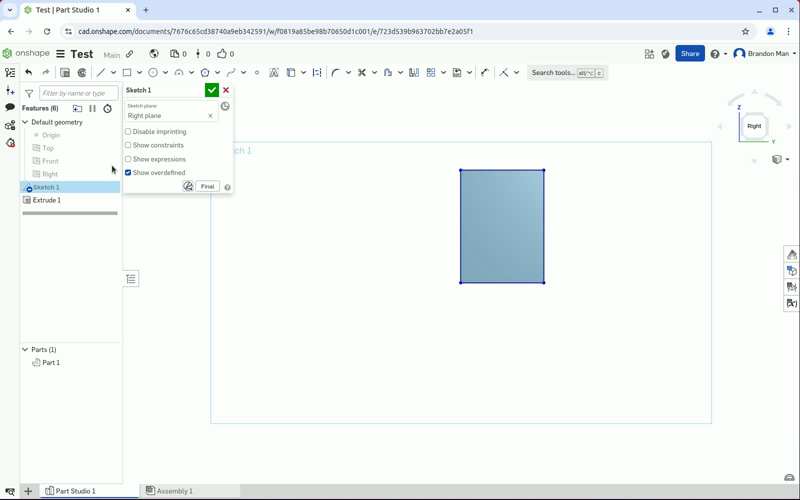
mouse_move(229, 92)
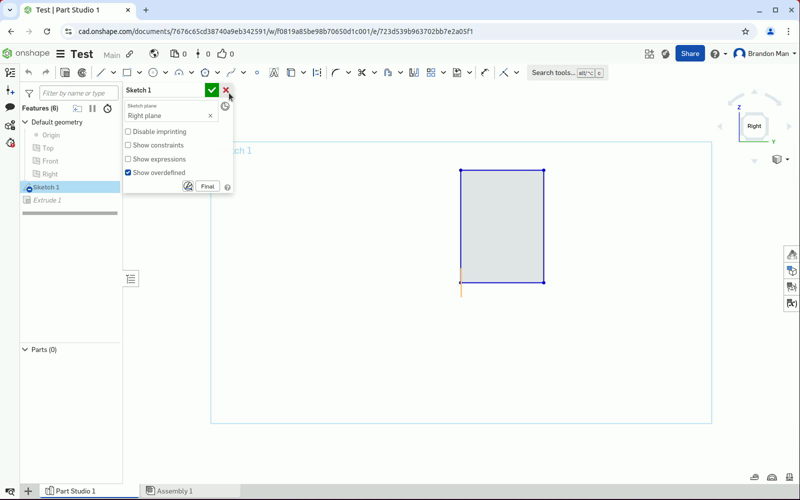
click(229, 92)
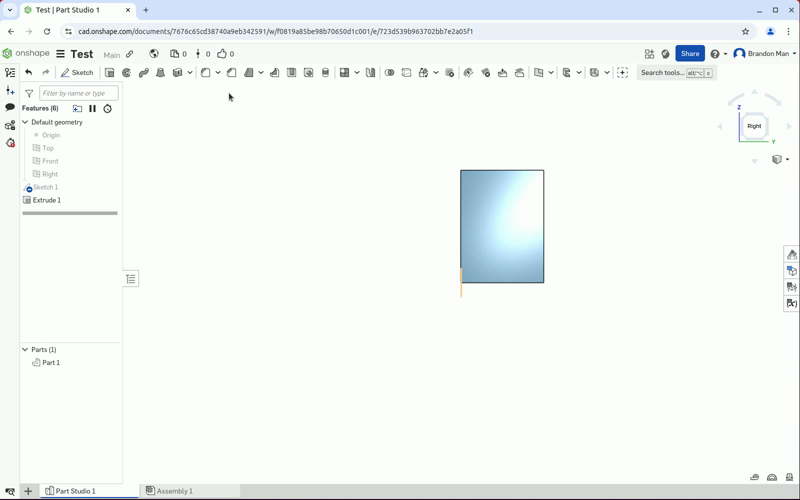
mouse_move(73, 352)
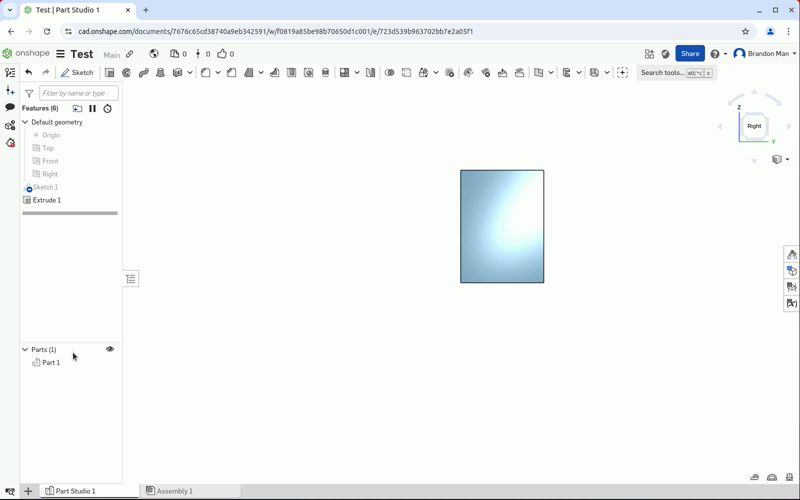
key(y)
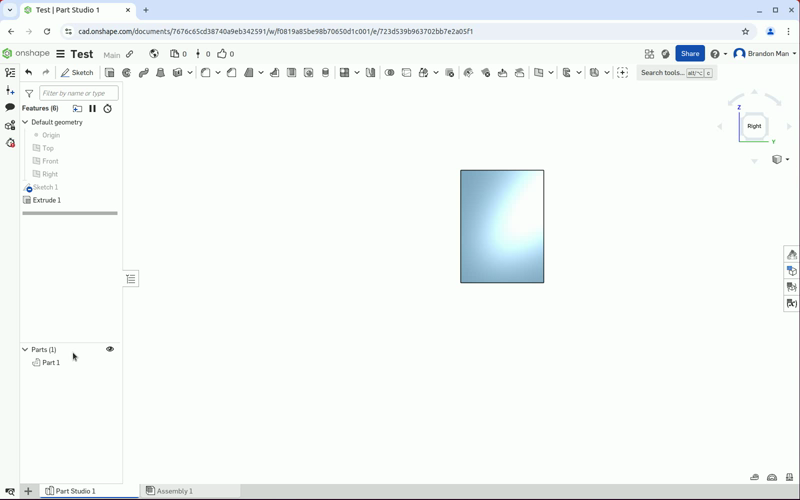
key(shift+p)
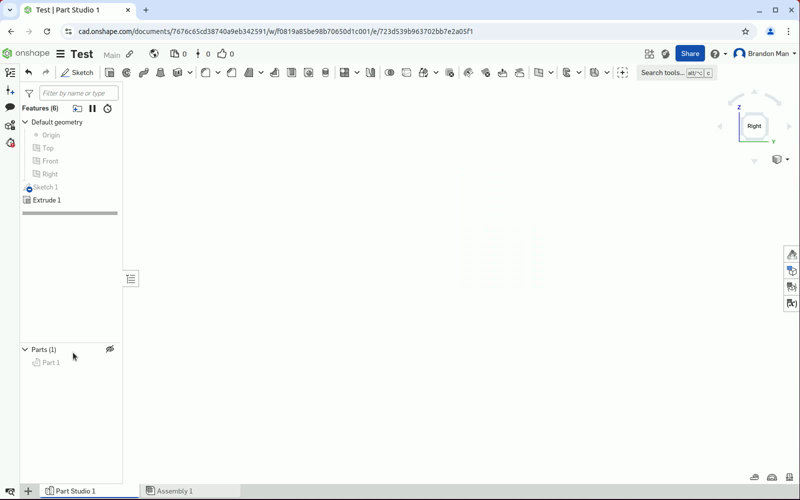
key(space)
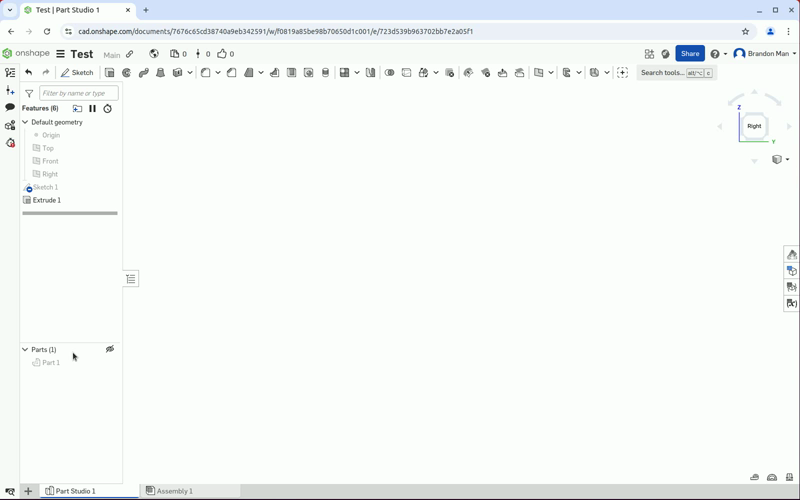
key_down(shift)
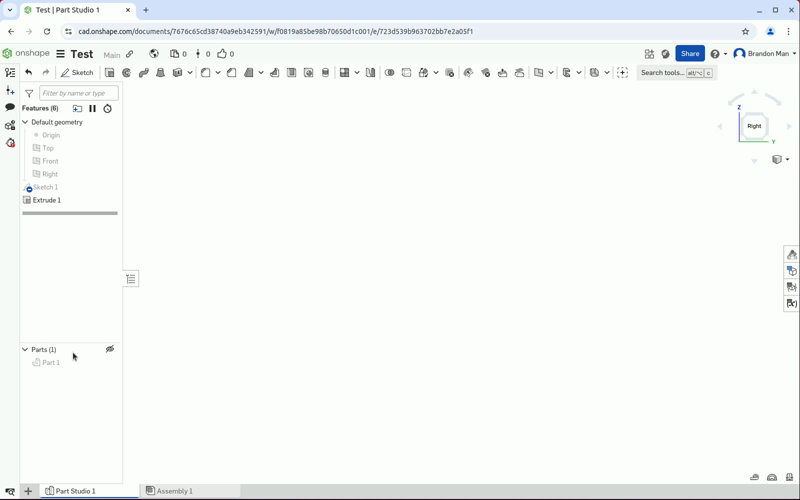
key(right)
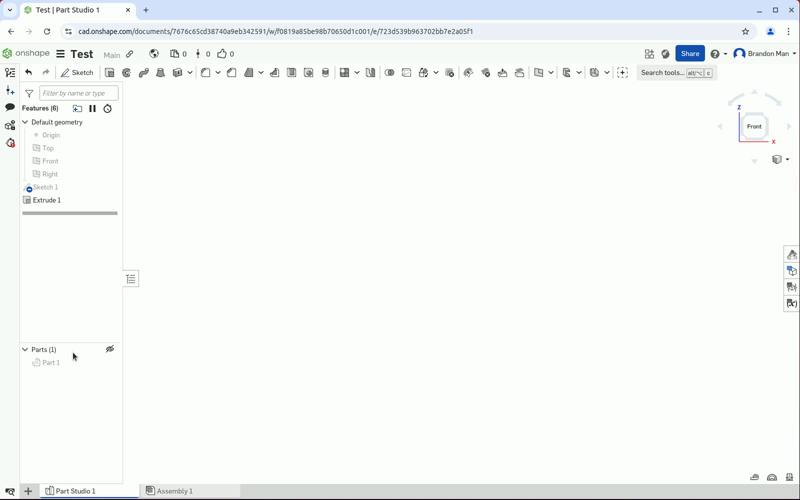
key_up(shift)
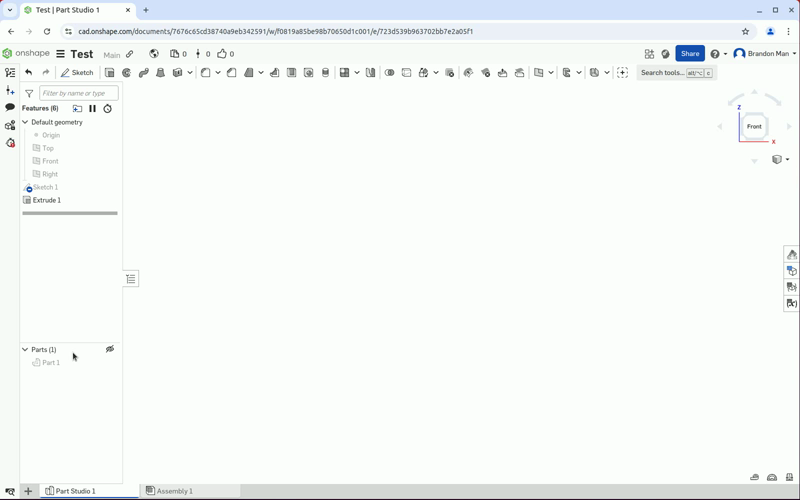
key(space)
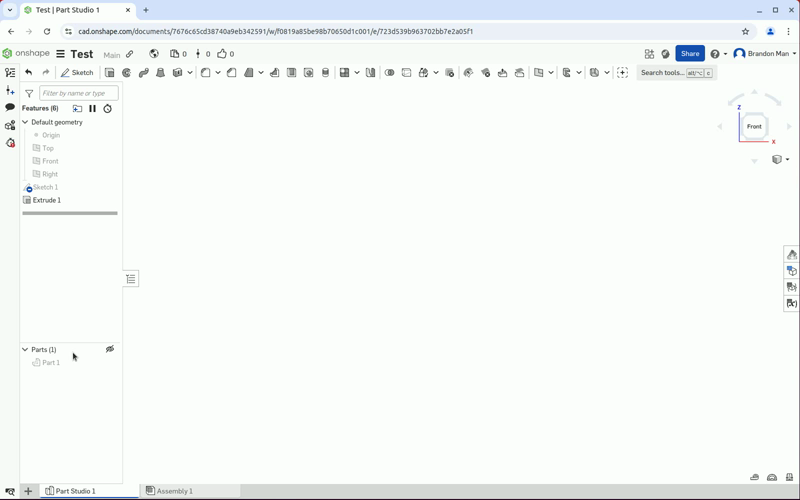
key_down(shift)
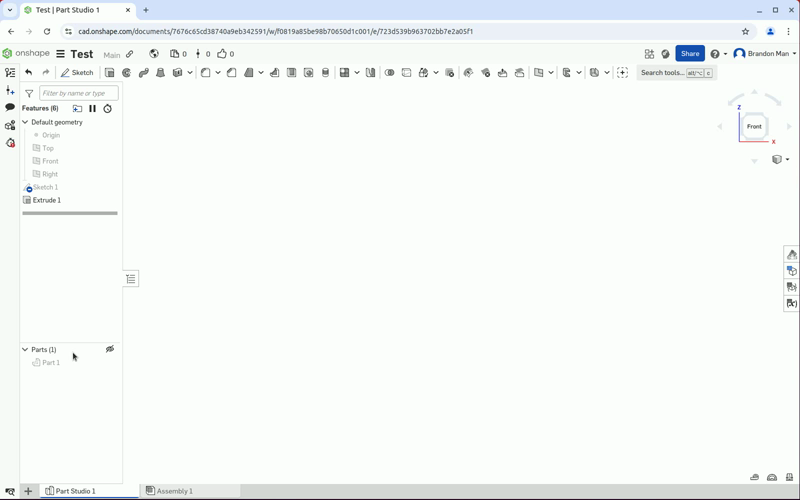
key(down)
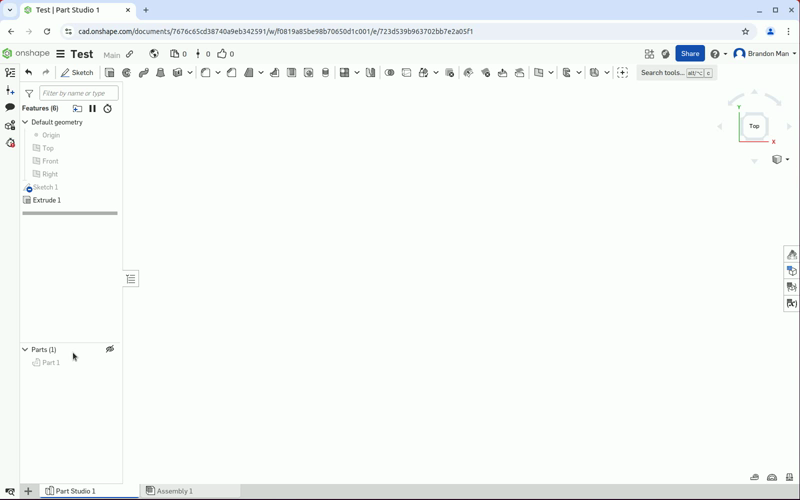
key_up(shift)
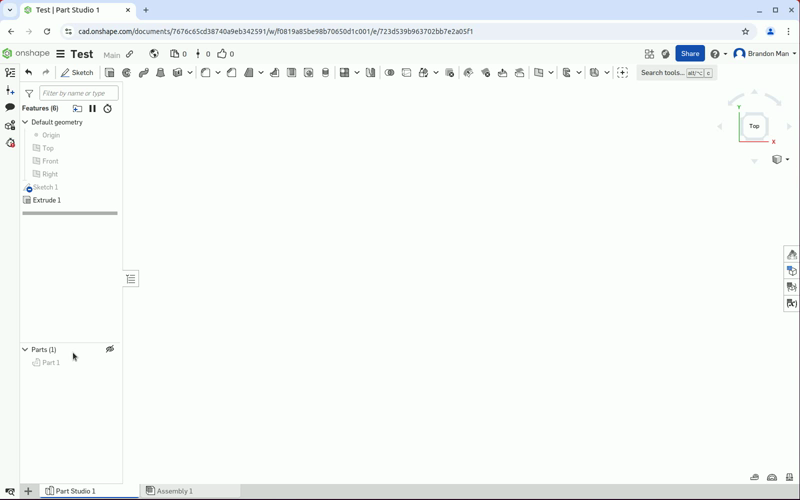
mouse_move(73, 352)
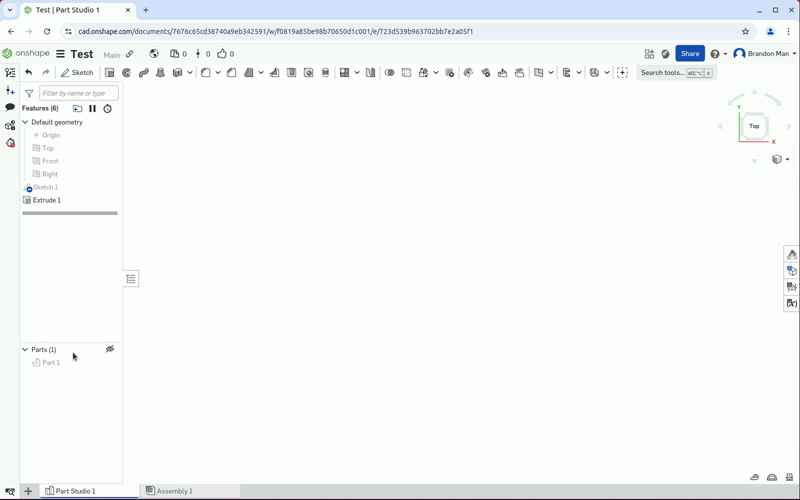
key(shift+y)
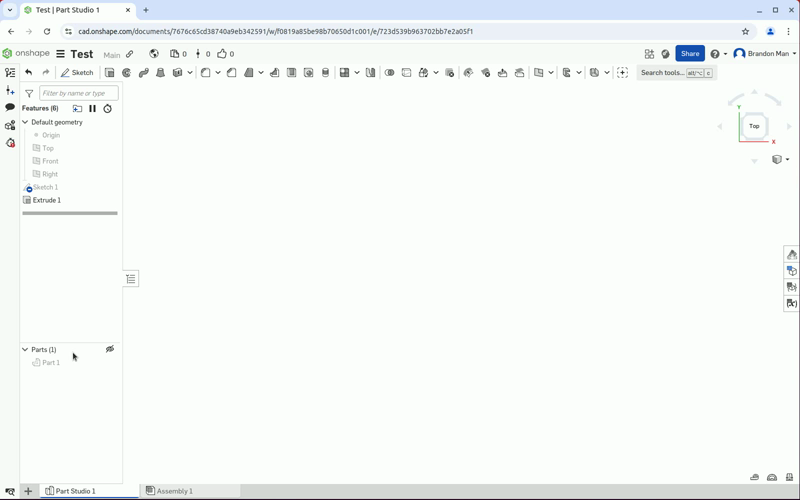
key(shift+s)
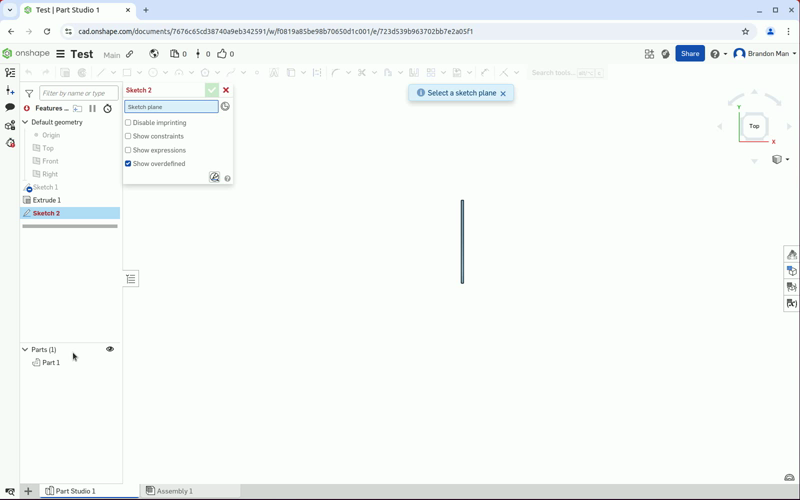
mouse_move(73, 150)
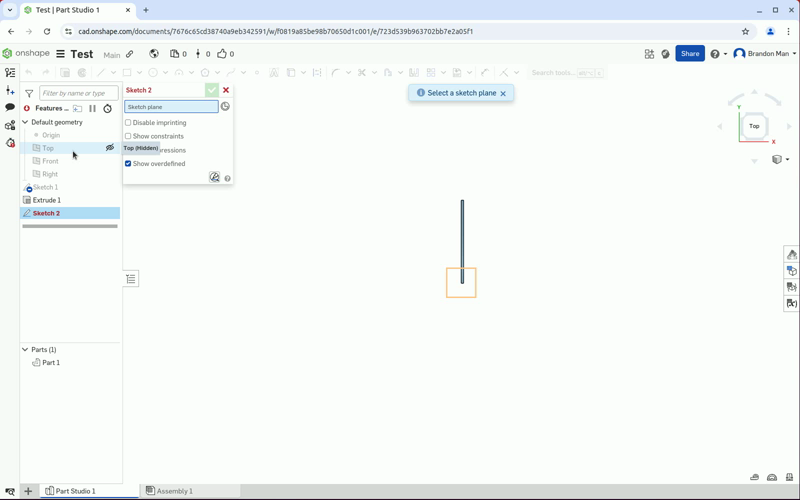
click(73, 150)
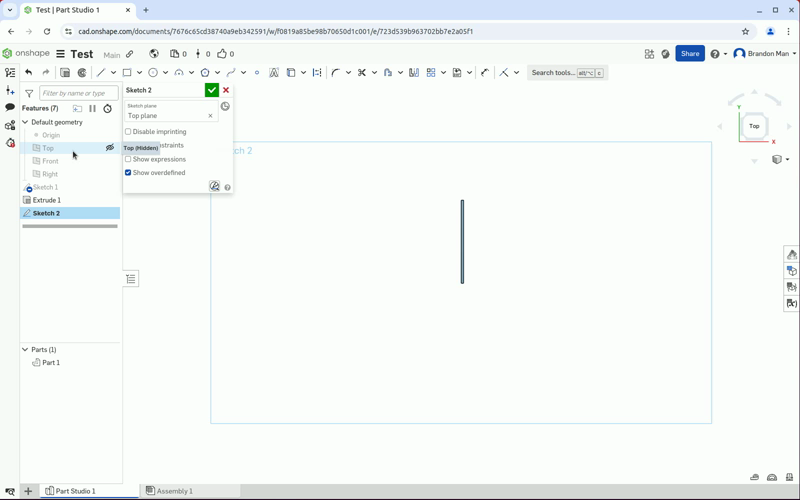
mouse_move(73, 352)
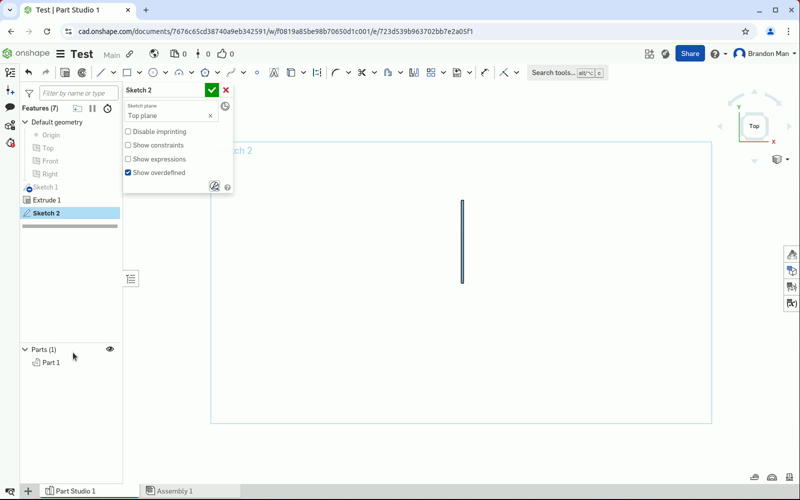
key(y)
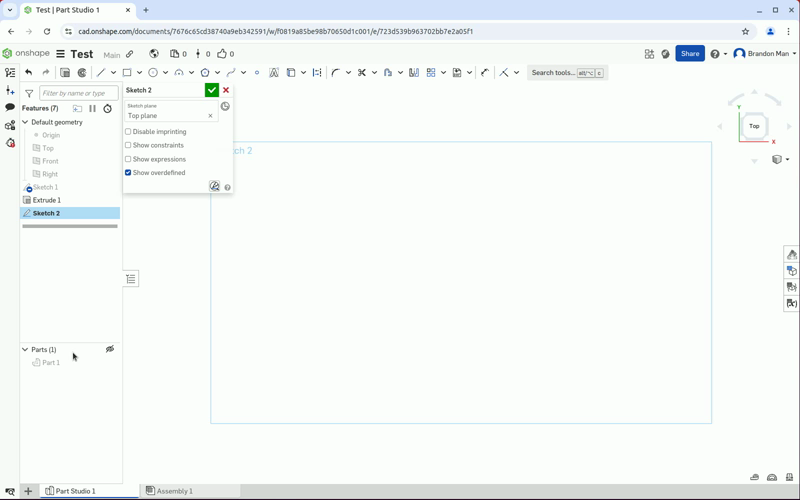
key(l)
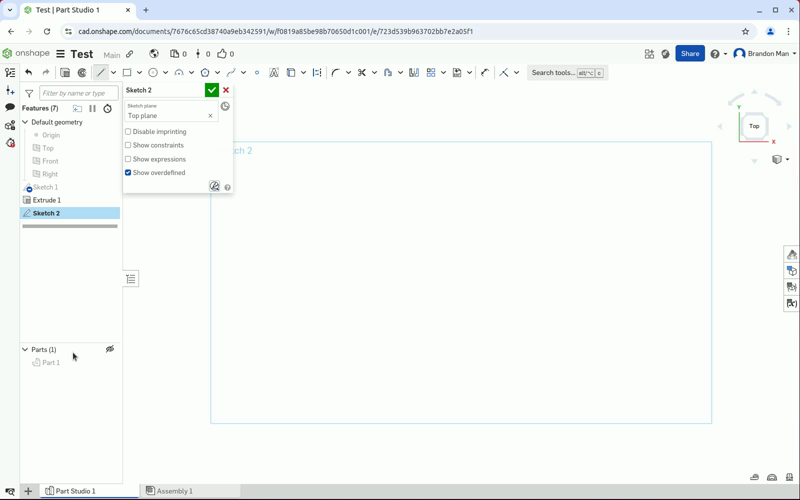
key_down(shift)
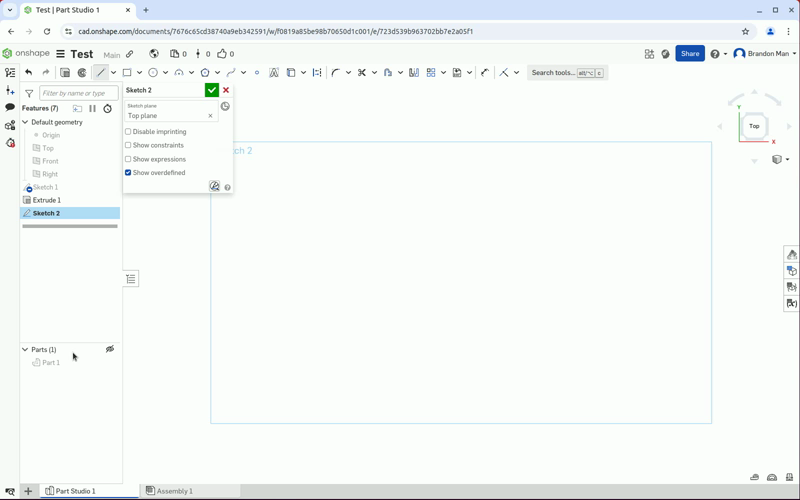
mouse_move(460, 282)
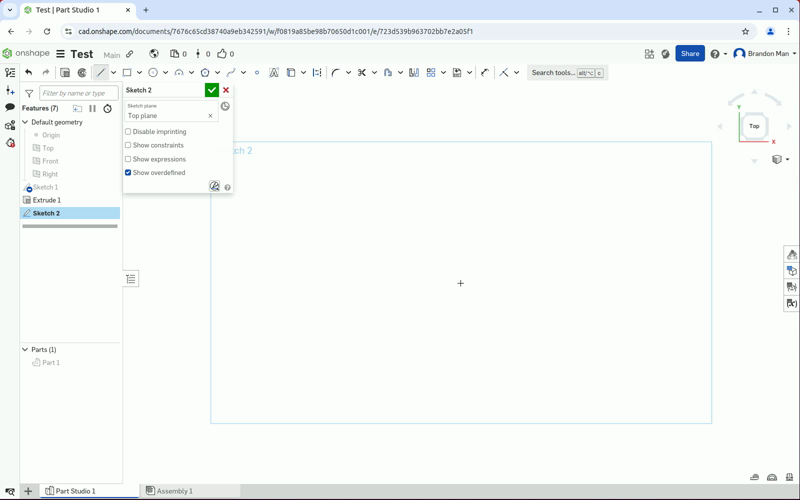
click(460, 282)
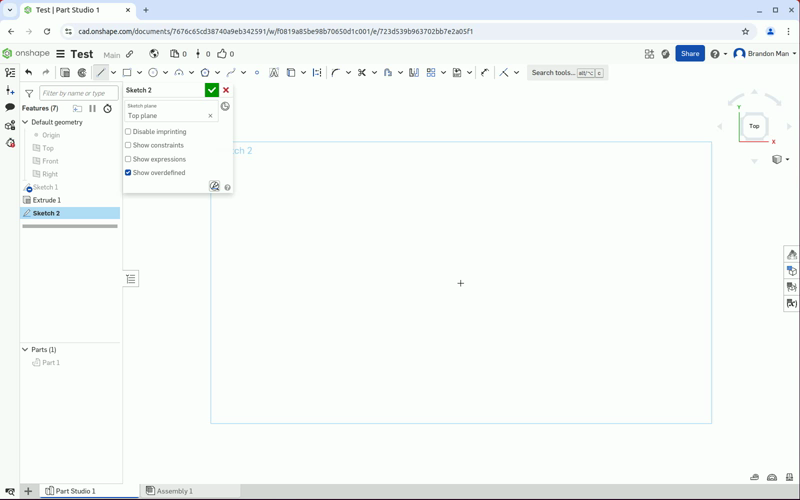
key_up(shift)
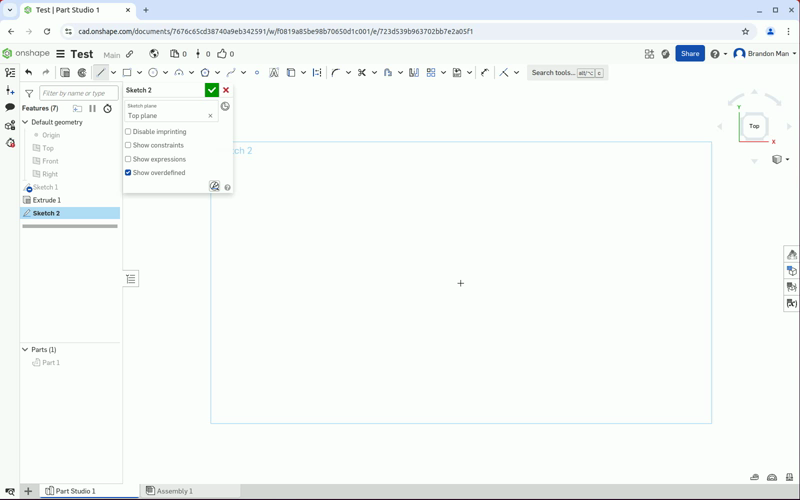
key_down(shift)
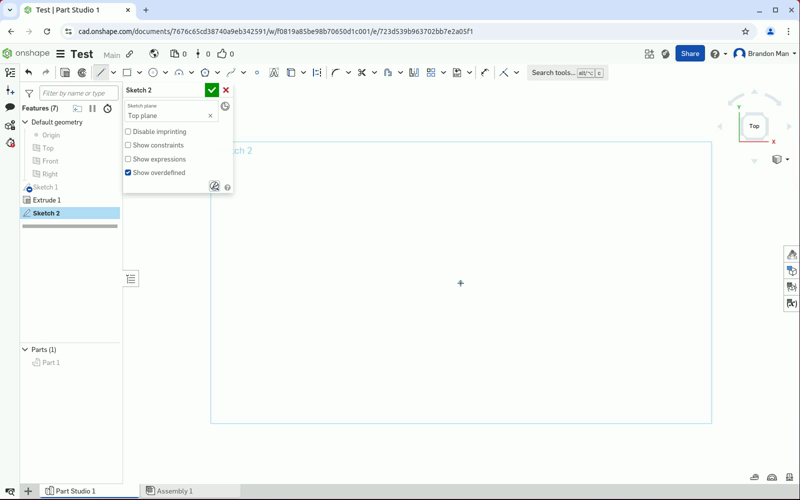
mouse_move(532, 282)
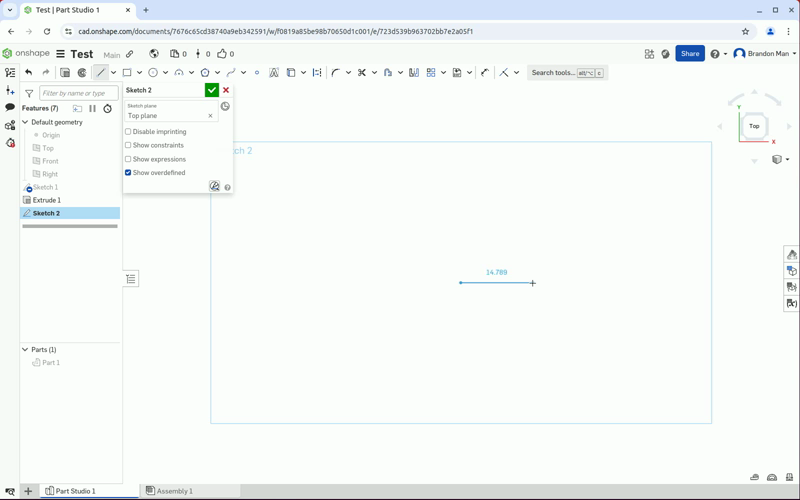
click(532, 282)
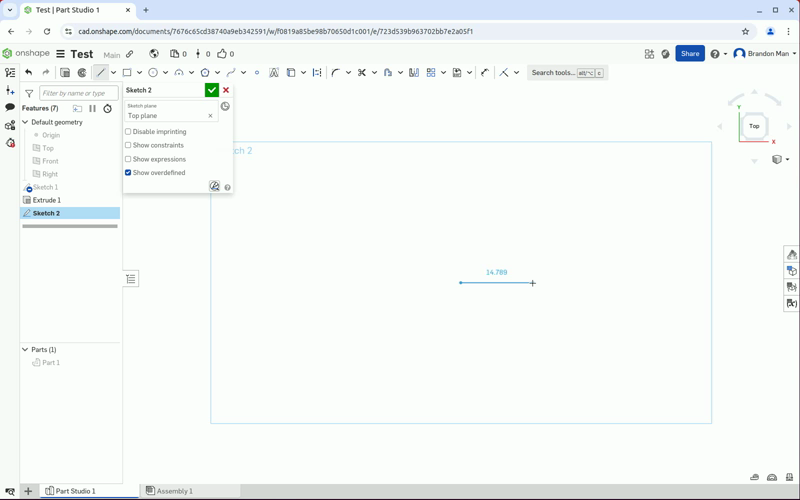
key_up(shift)
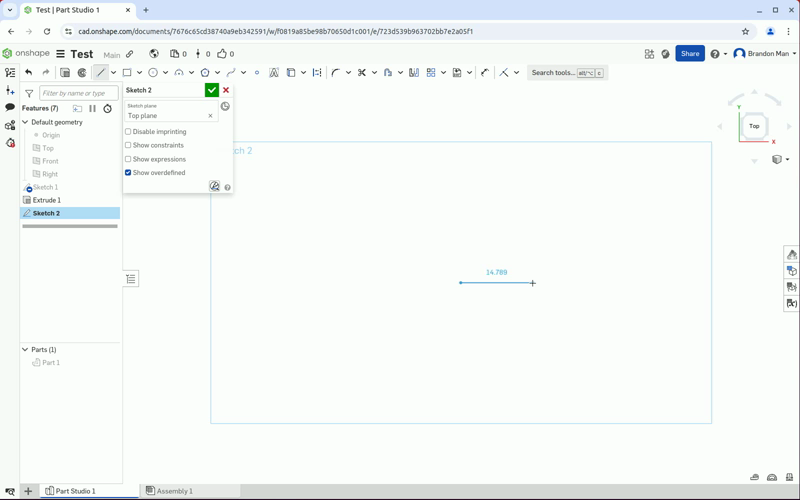
key_down(shift)
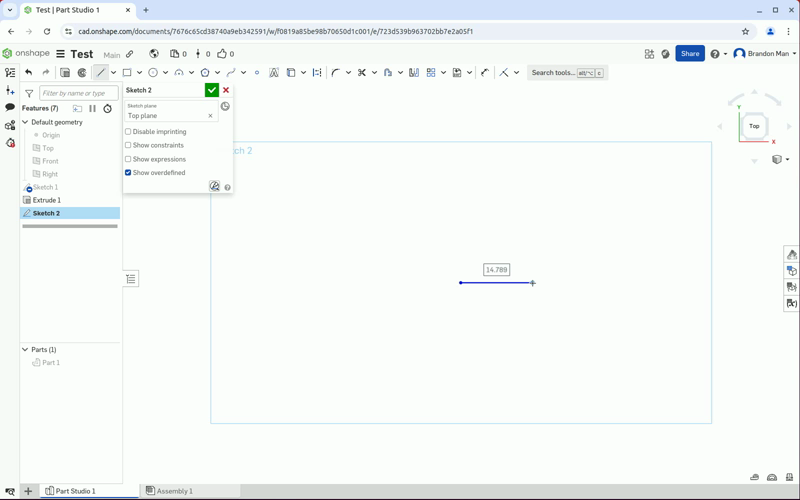
mouse_move(532, 200)
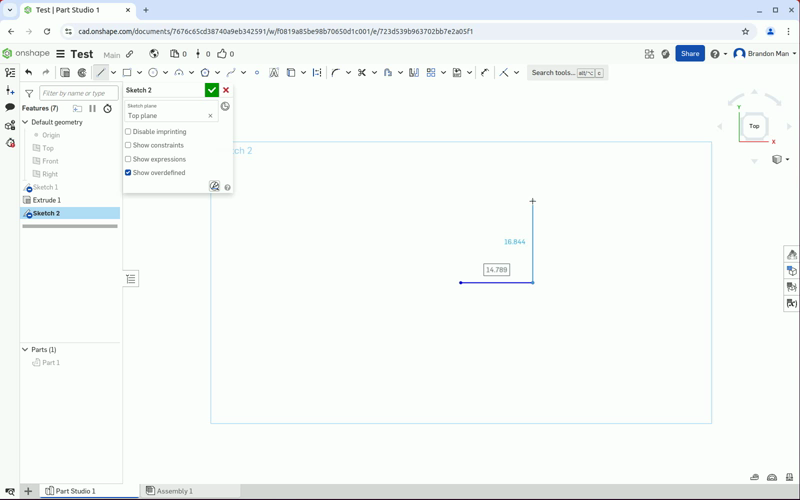
click(532, 200)
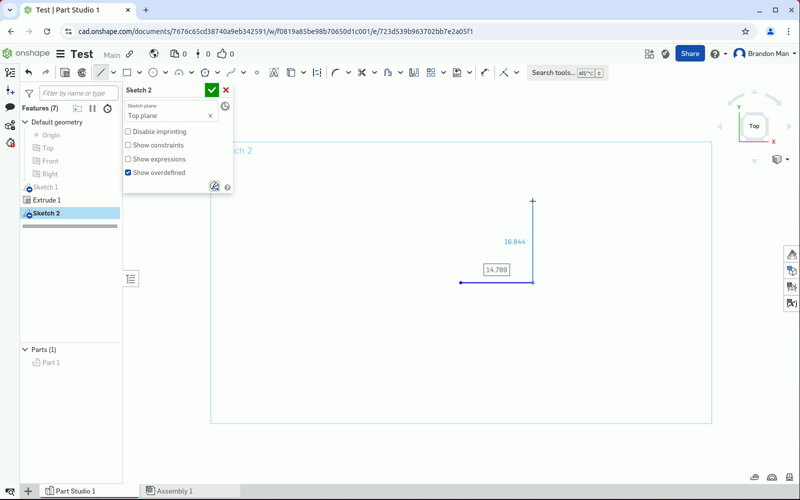
key_up(shift)
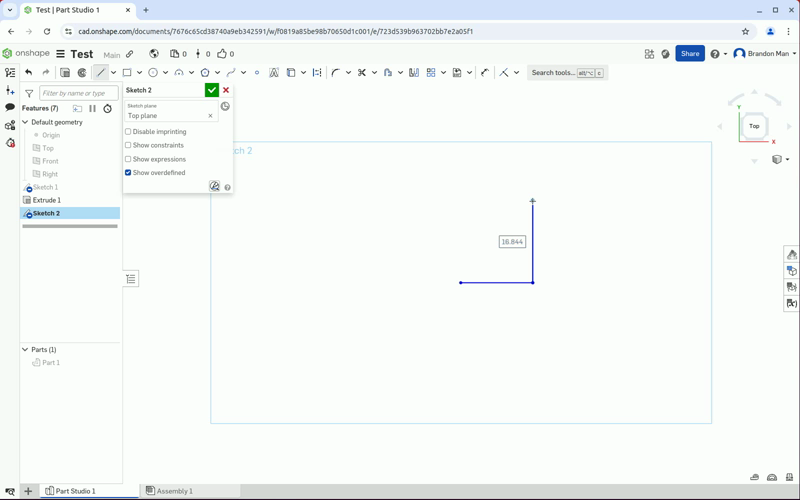
key_down(shift)
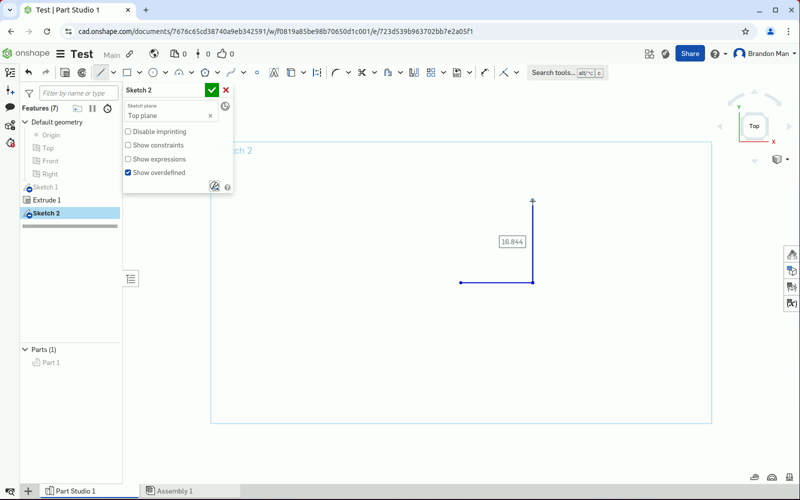
mouse_move(460, 200)
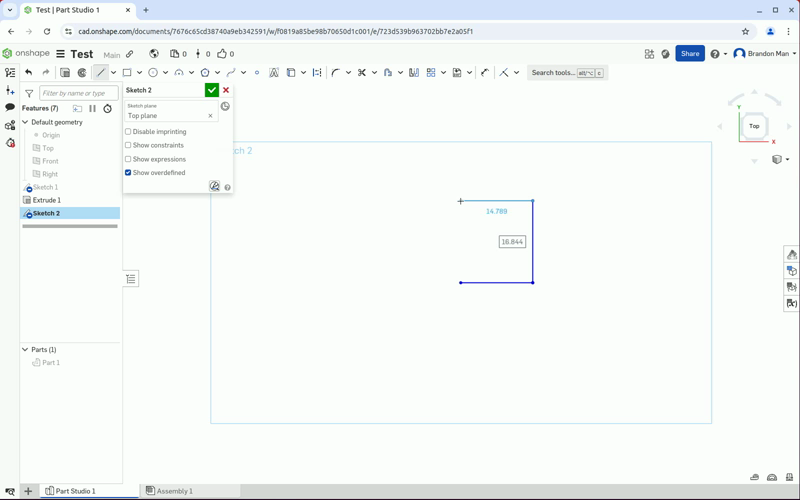
click(460, 200)
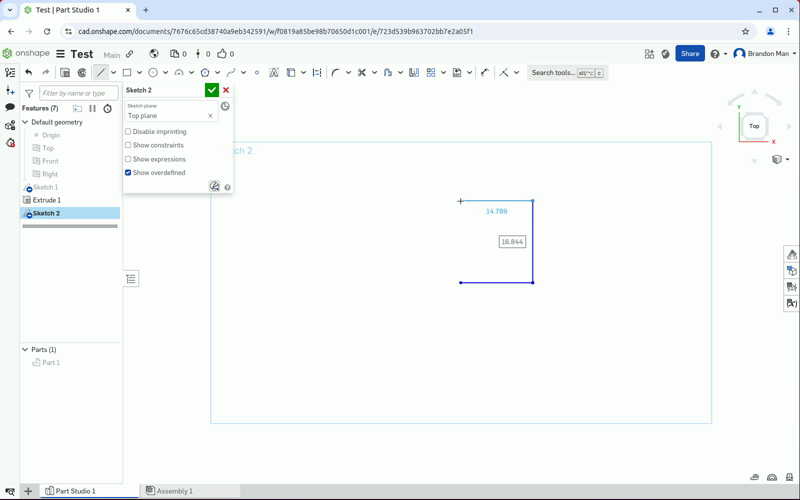
key_up(shift)
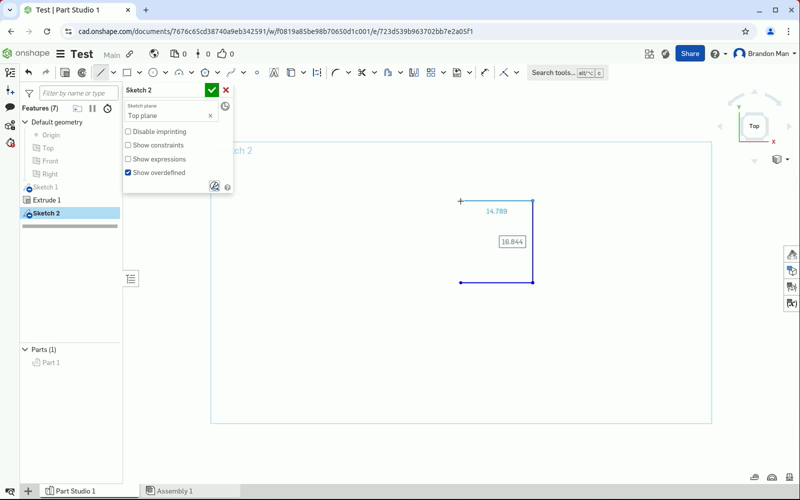
key_down(shift)
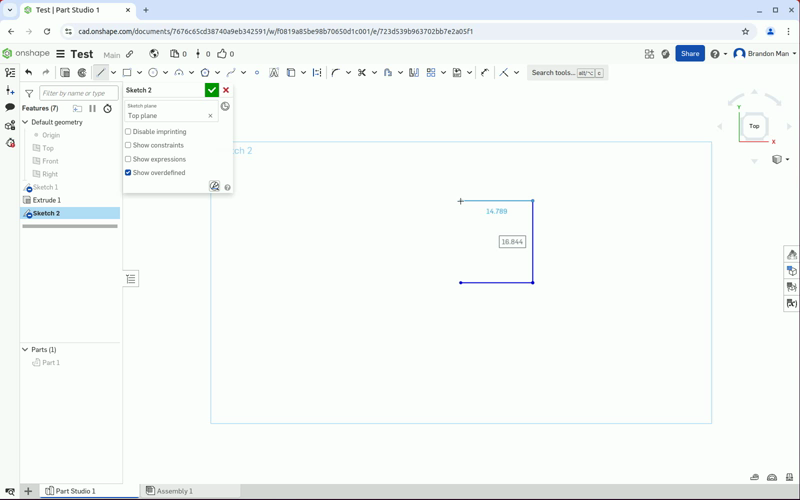
mouse_move(460, 282)
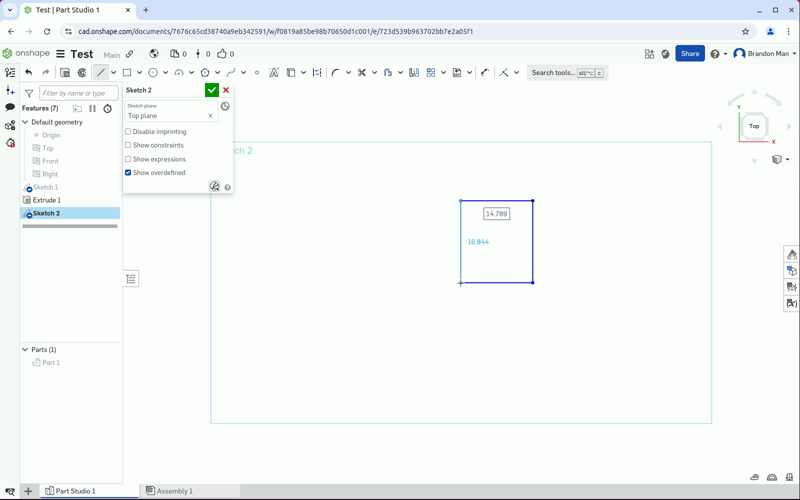
key_up(shift)
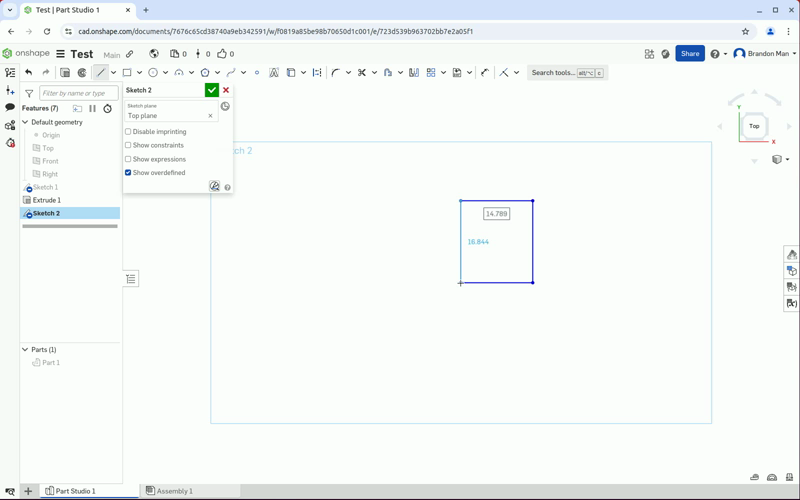
click(460, 282)
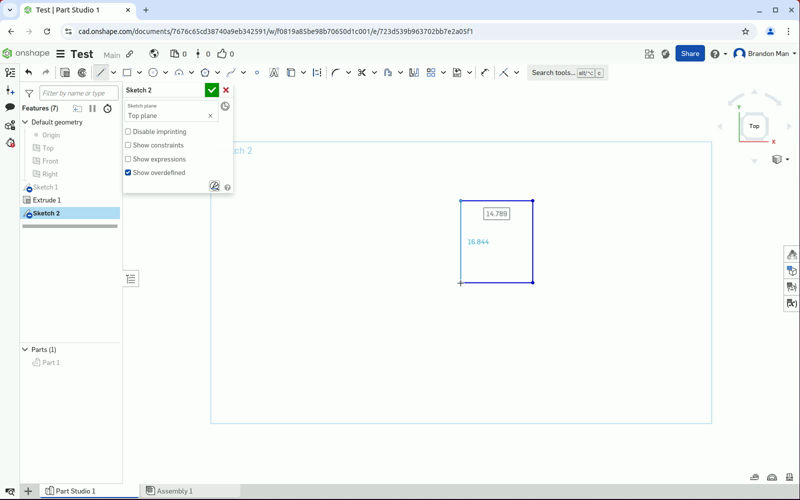
key(esc)
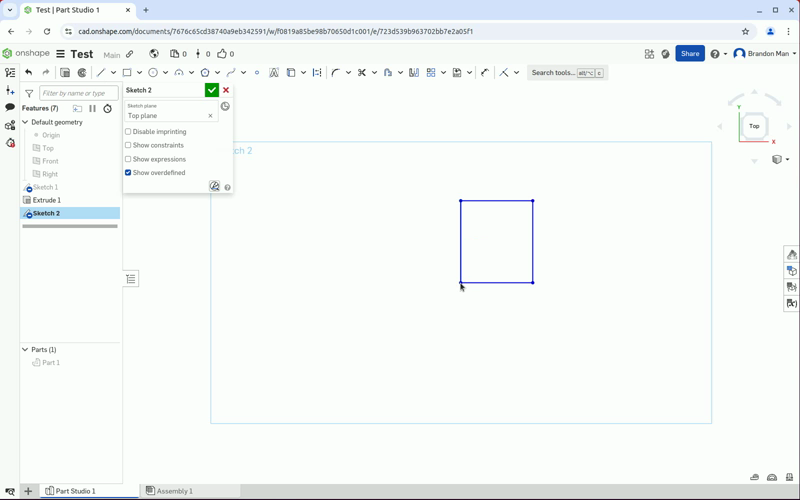
mouse_move(487, 243)
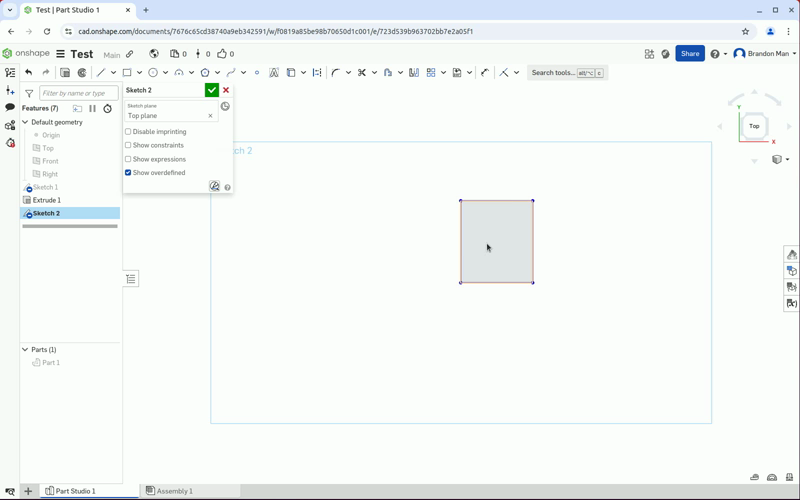
click(487, 243)
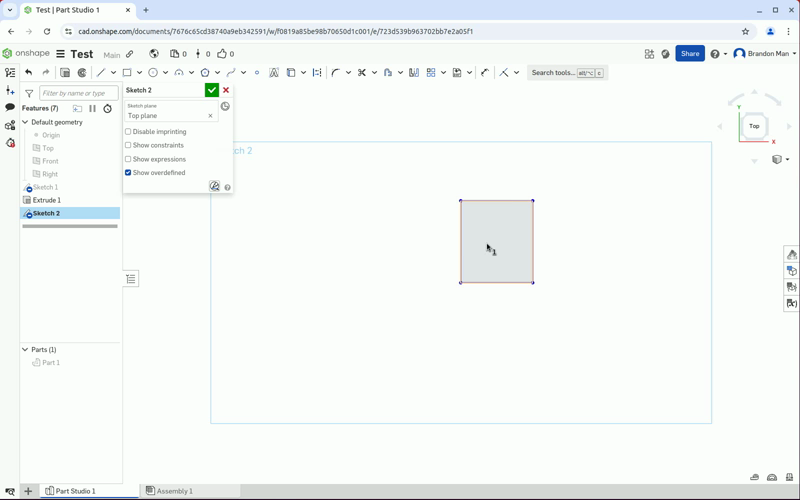
mouse_move(73, 352)
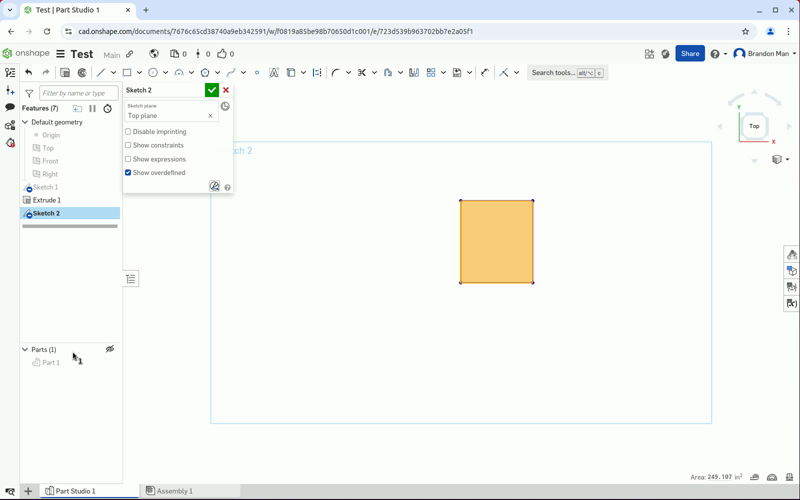
key(shift+y)
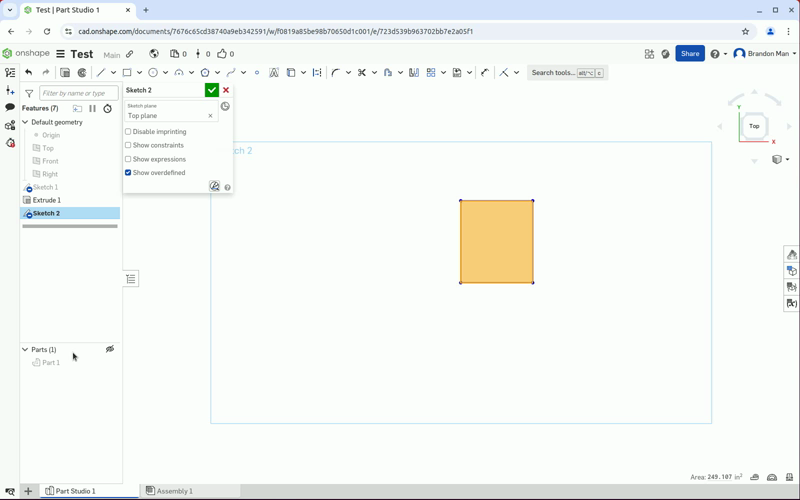
key(shift+e)
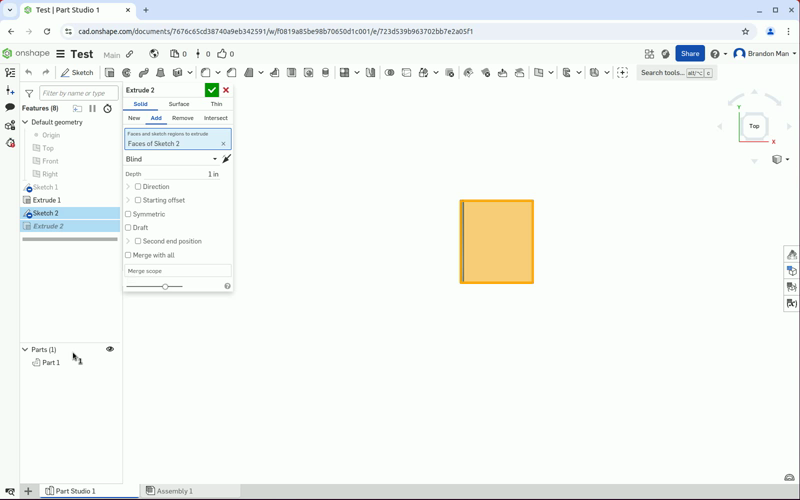
mouse_move(143, 106)
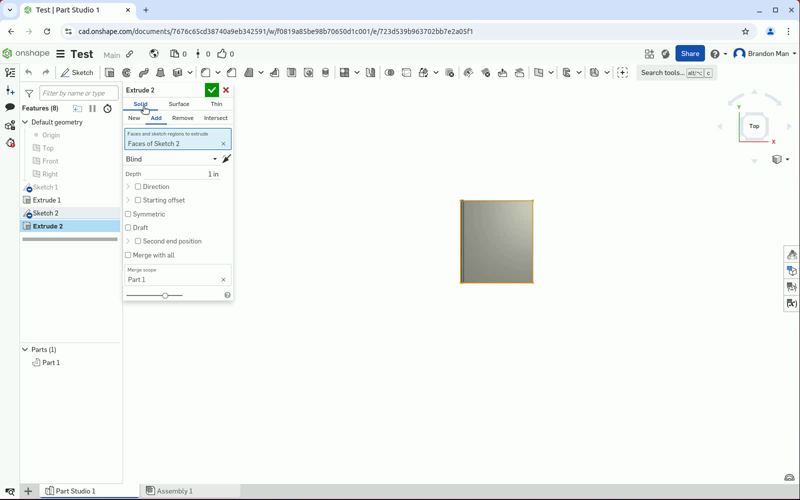
click(143, 106)
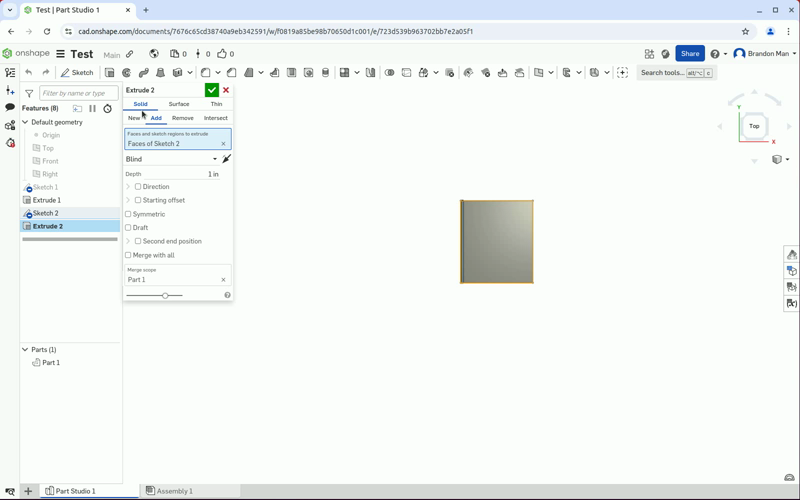
mouse_move(137, 120)
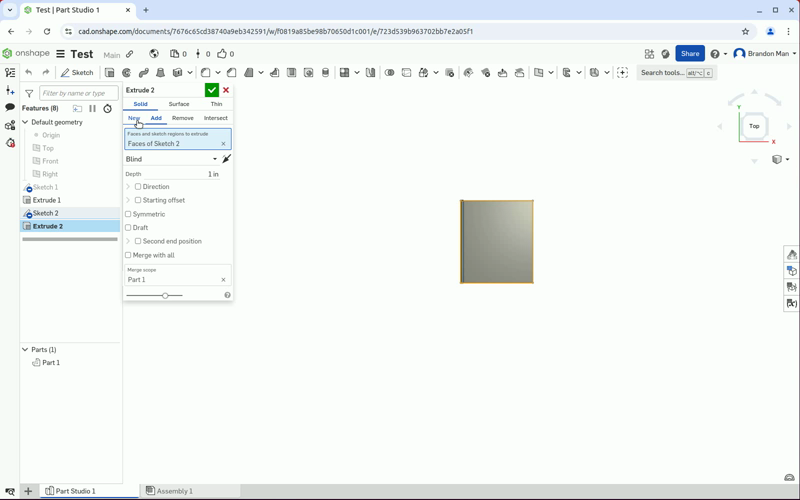
click(137, 120)
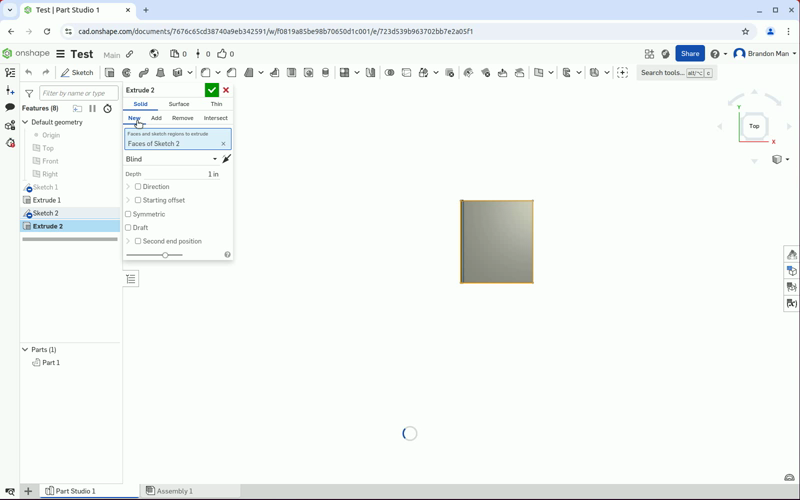
key(tab, 4)
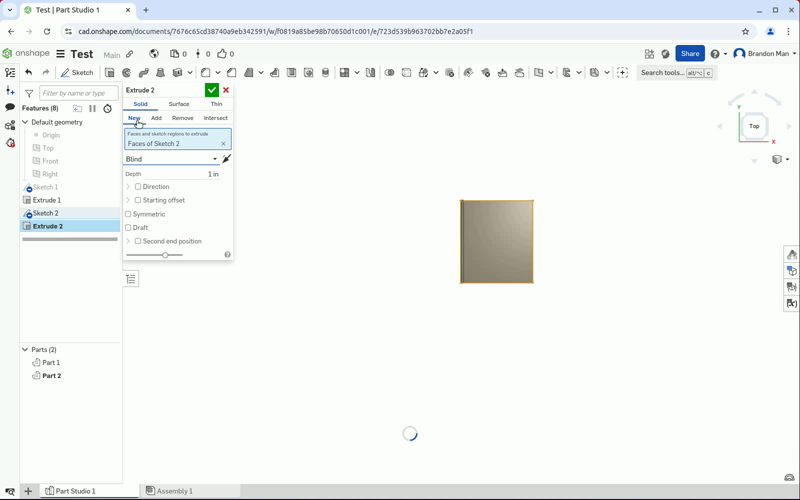
text(-0.481)
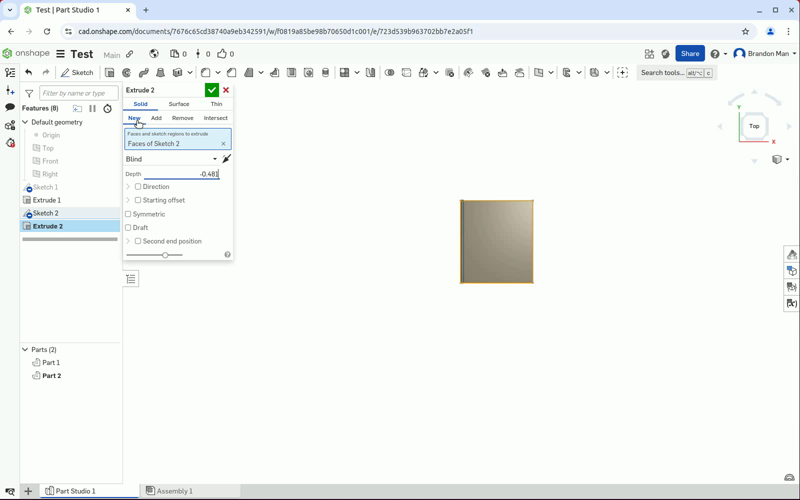
key(enter)
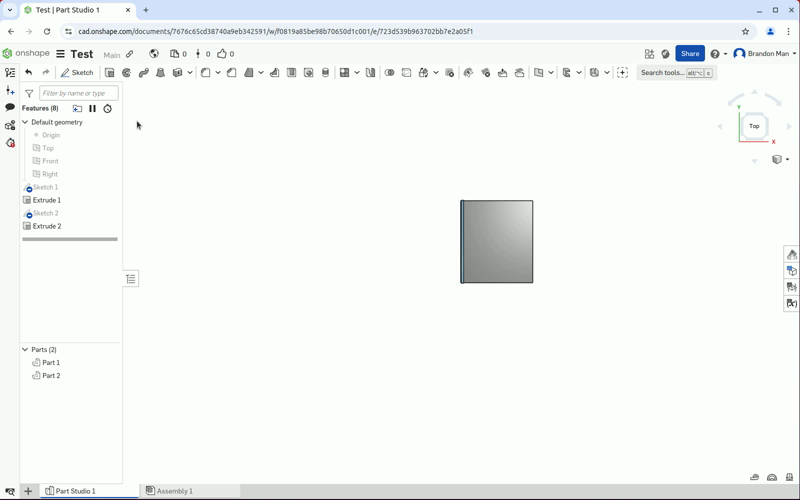
key(shift+h)
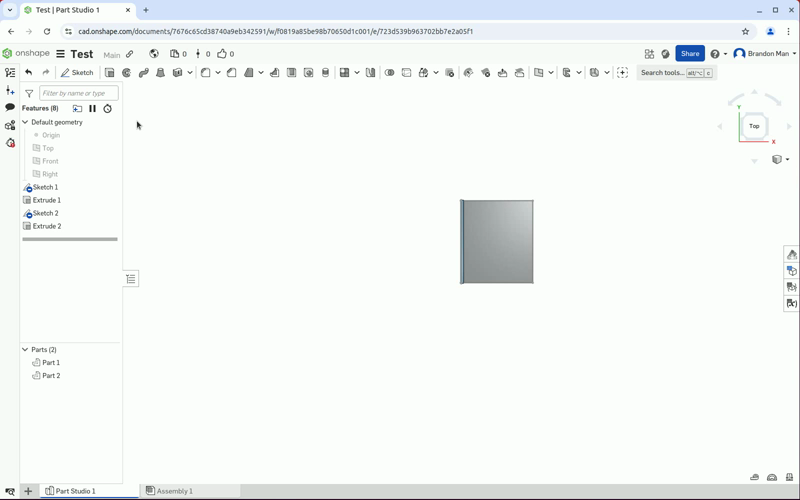
key(shift+h)
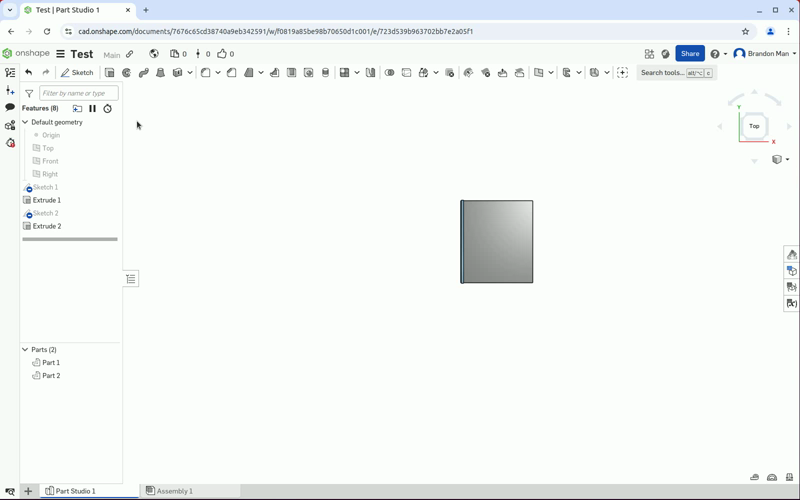
mouse_move(73, 189)
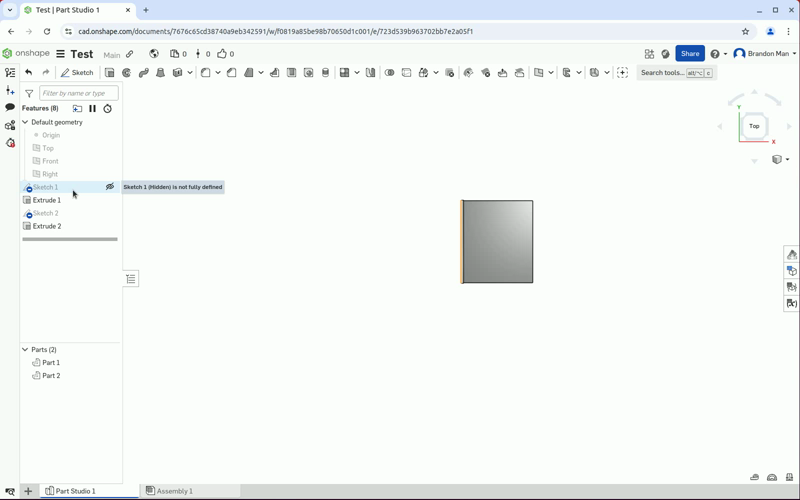
click(73, 189)
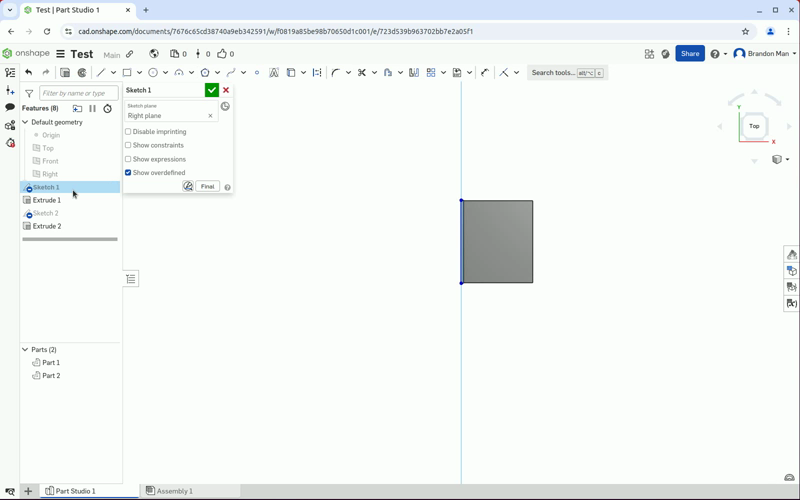
mouse_move(229, 92)
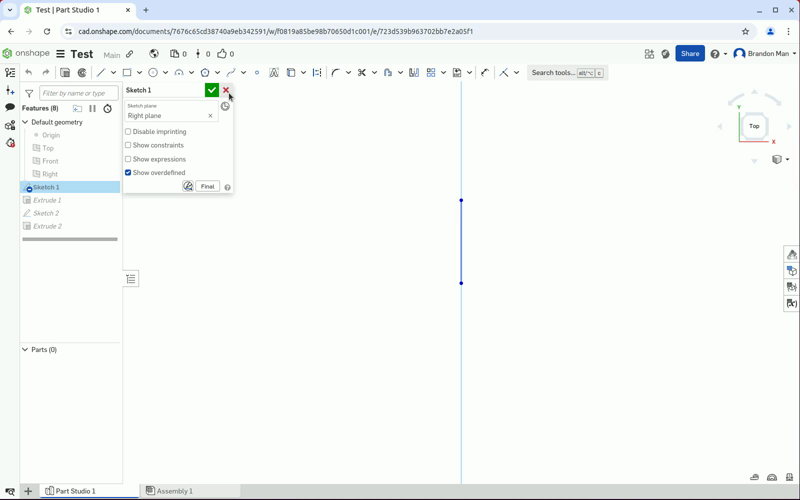
click(229, 92)
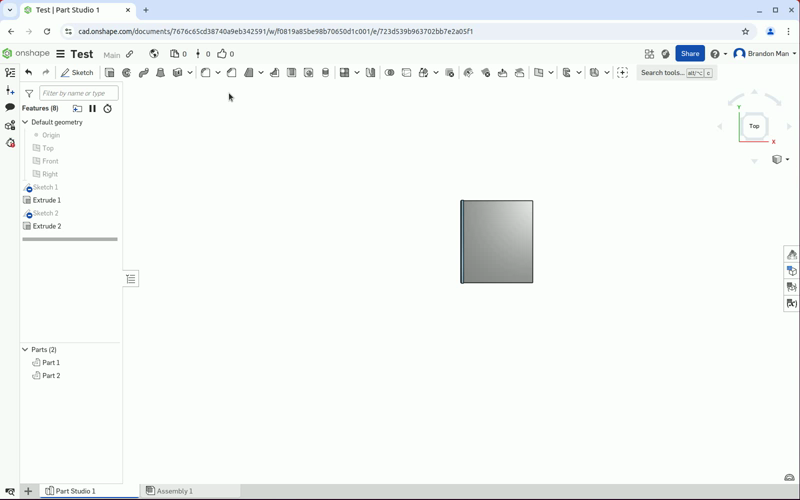
mouse_move(73, 352)
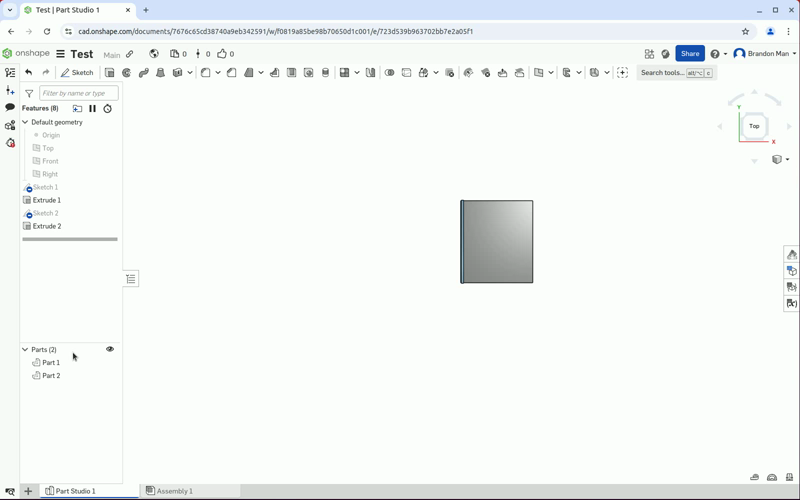
key(y)
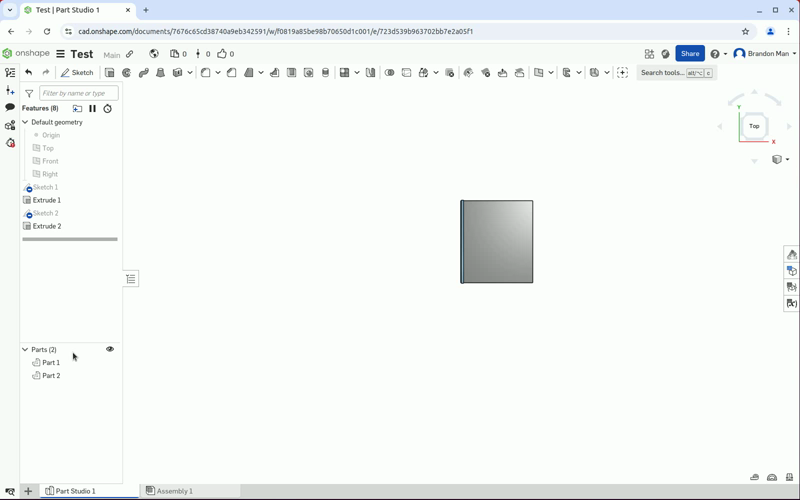
key(shift+p)
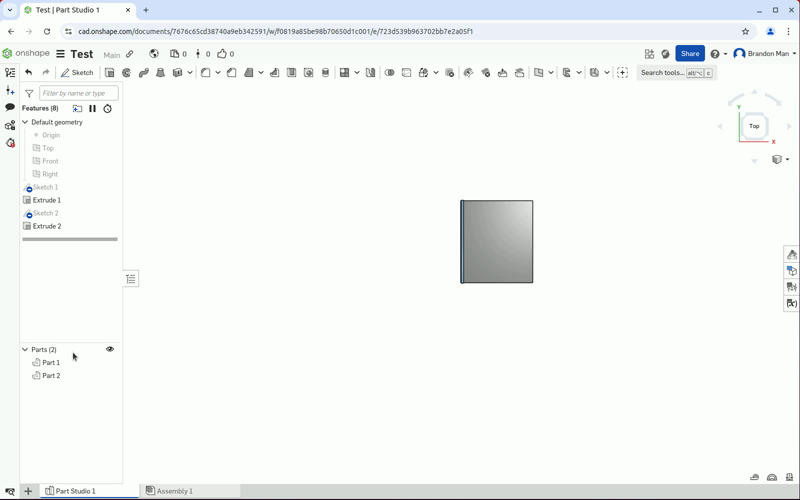
key(space)
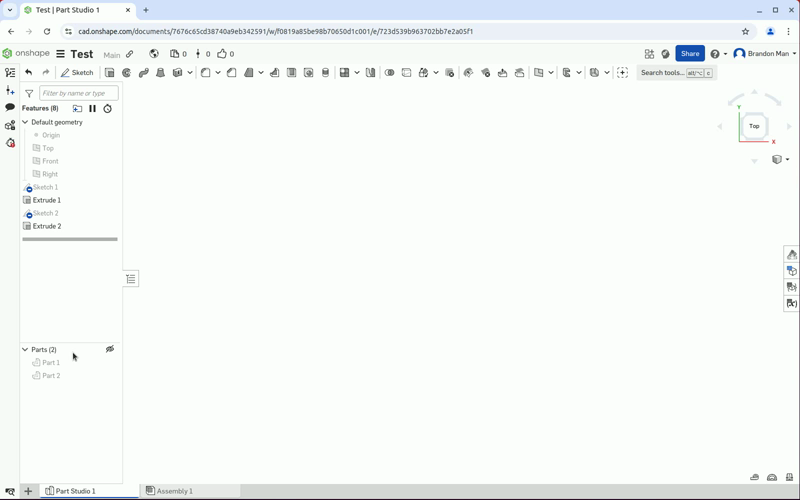
key_down(shift)
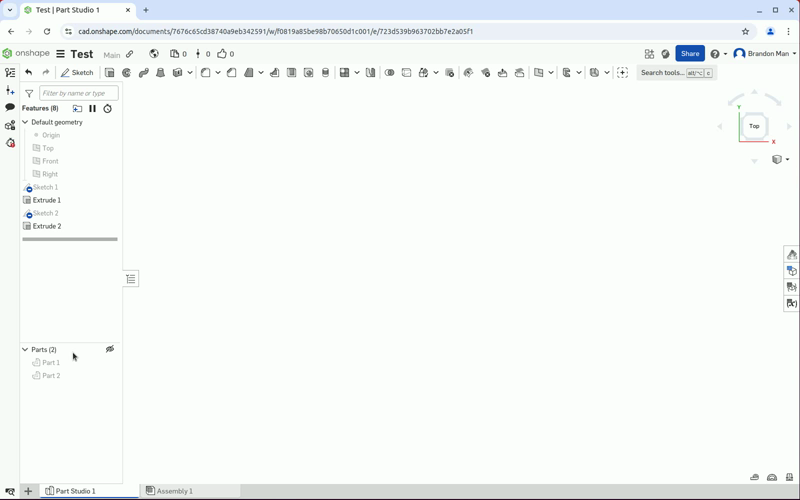
key(up)
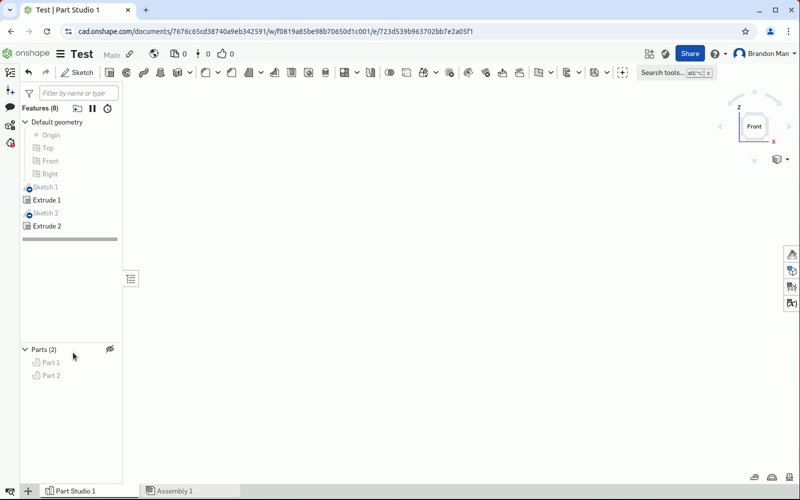
key_up(shift)
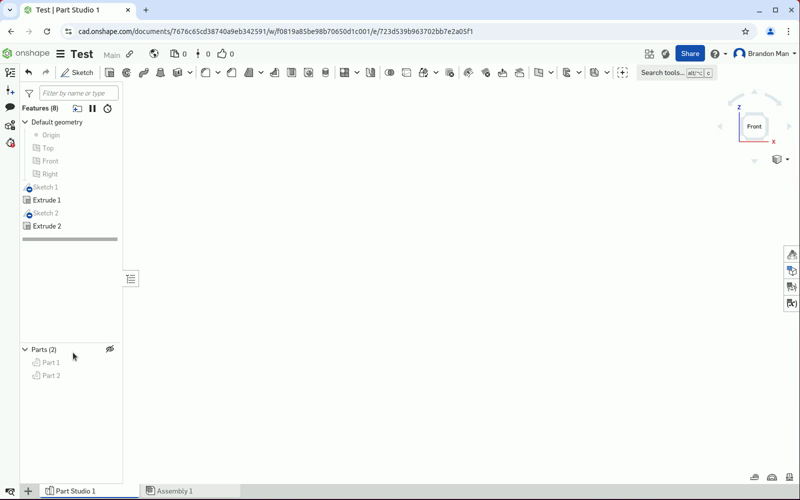
key(space)
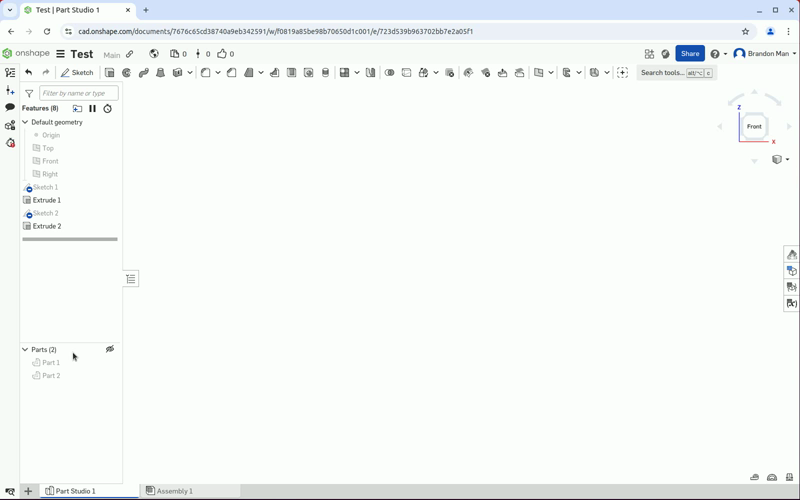
key_down(shift)
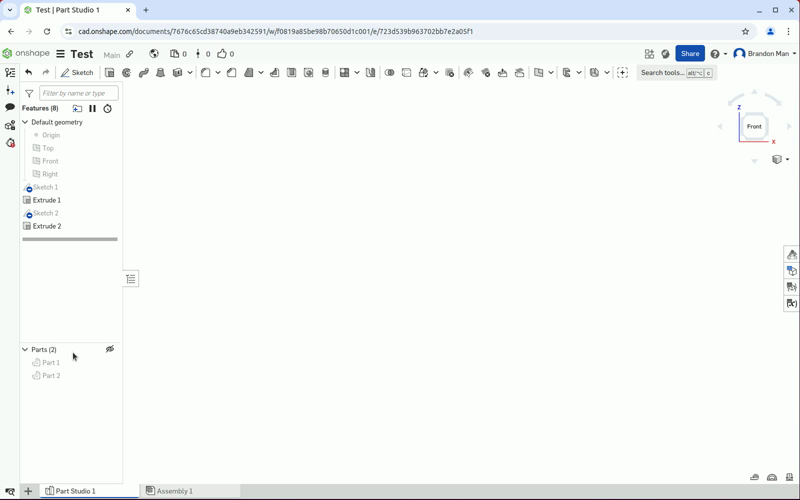
key(left)
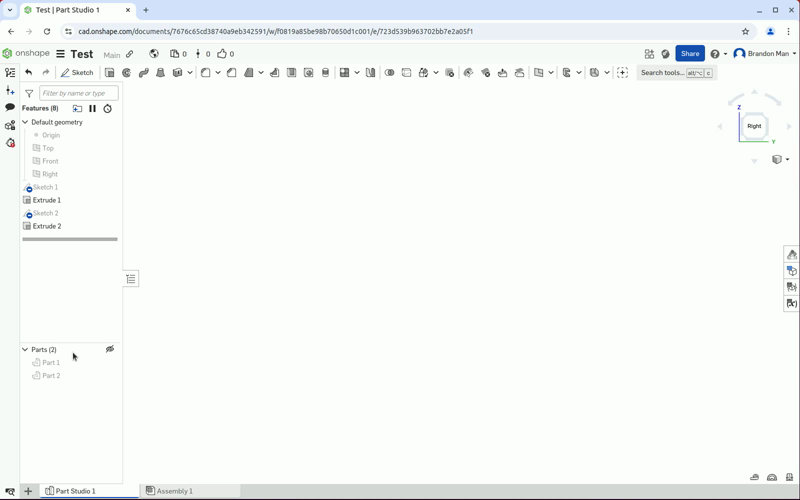
key_up(shift)
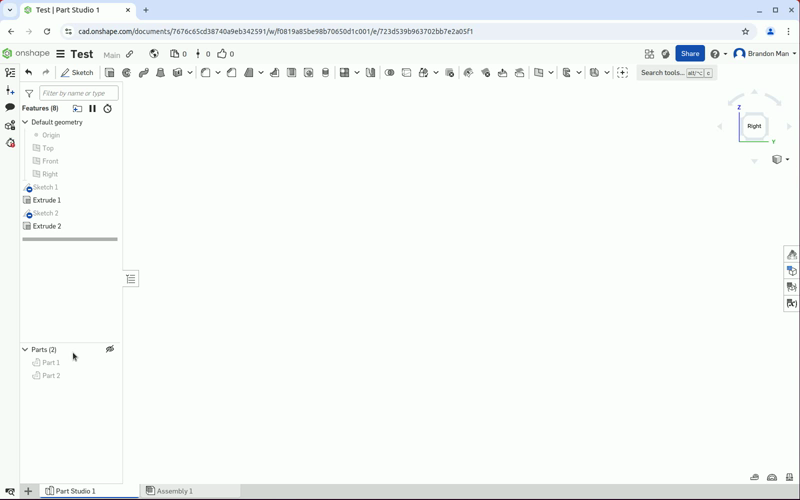
mouse_move(73, 352)
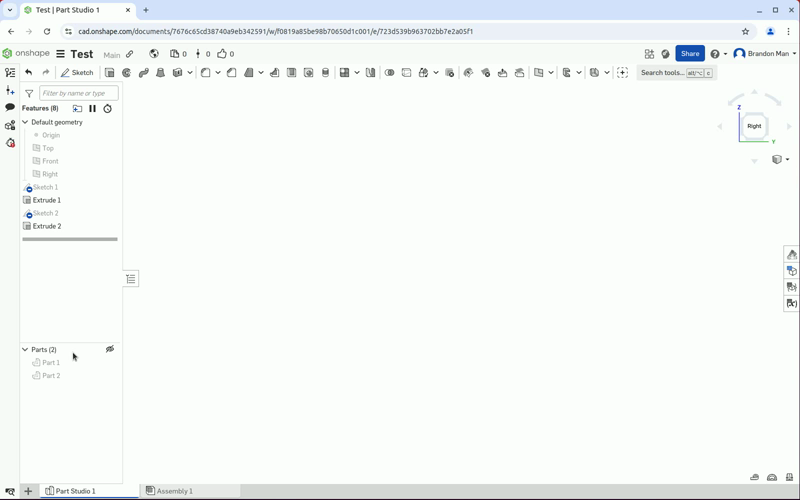
key(shift+y)
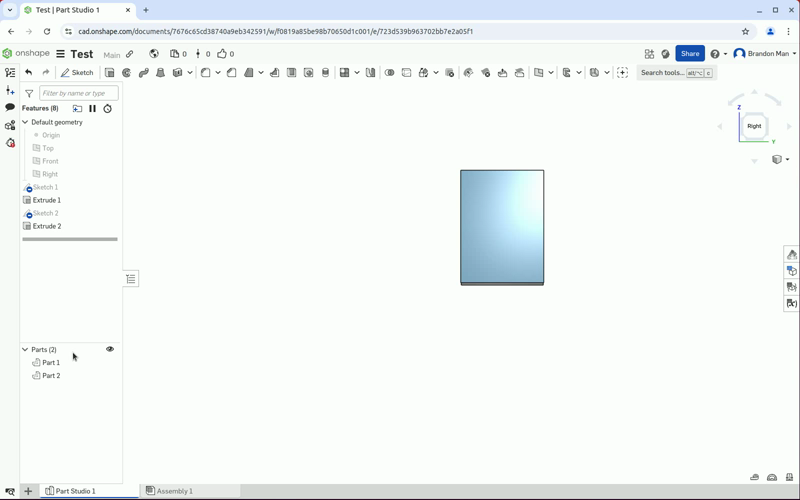
mouse_move(541, 75)
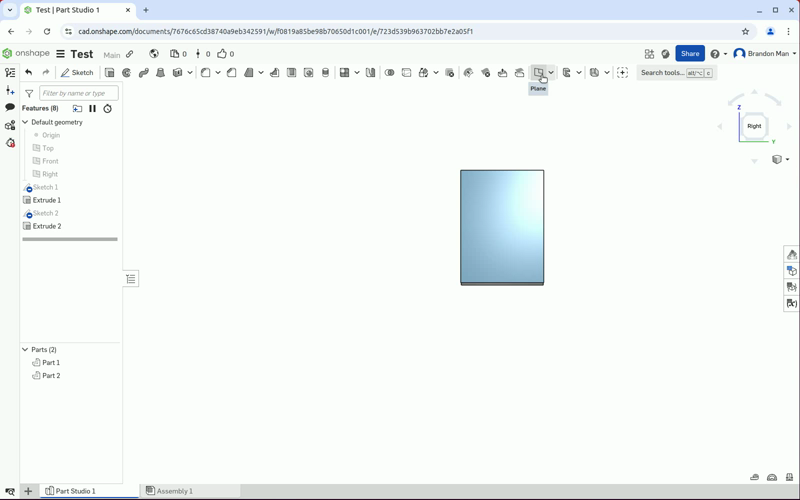
click(541, 75)
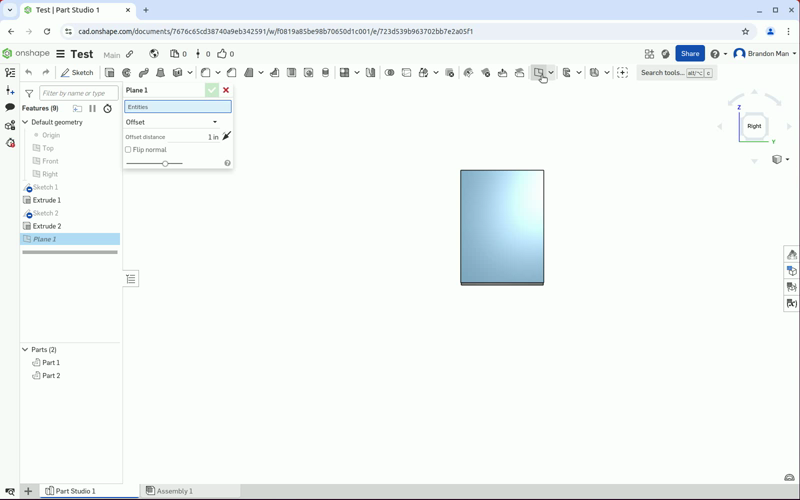
mouse_move(73, 176)
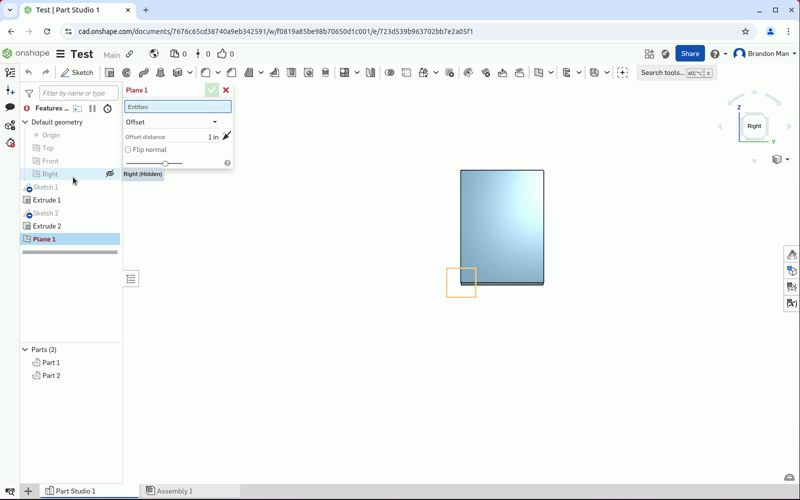
click(73, 176)
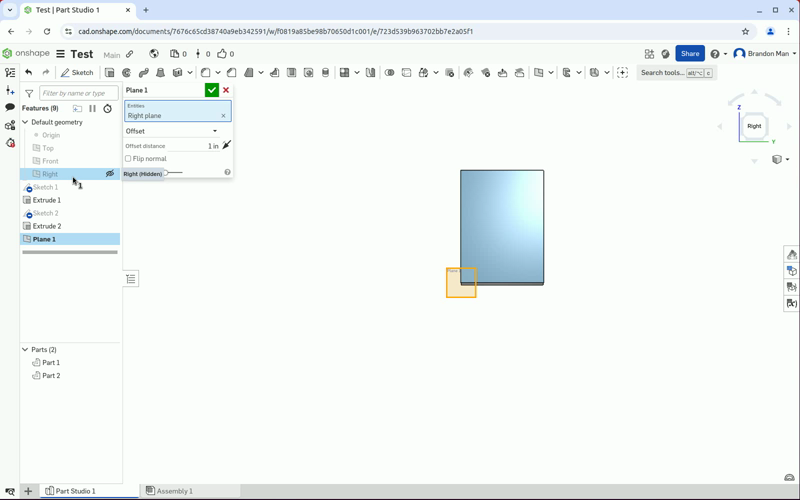
key(tab, 2)
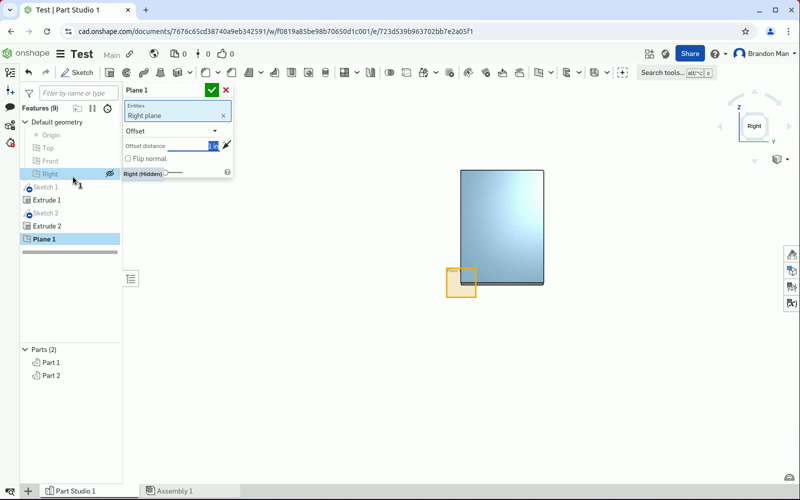
text(14.697)
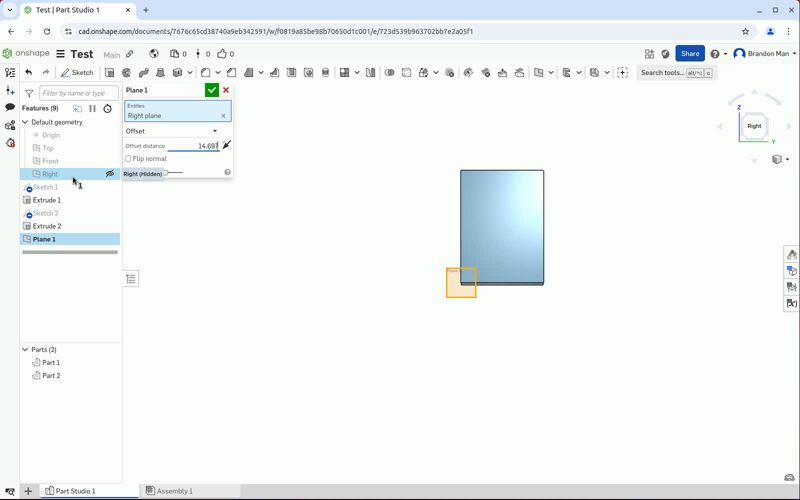
key(enter, 2)
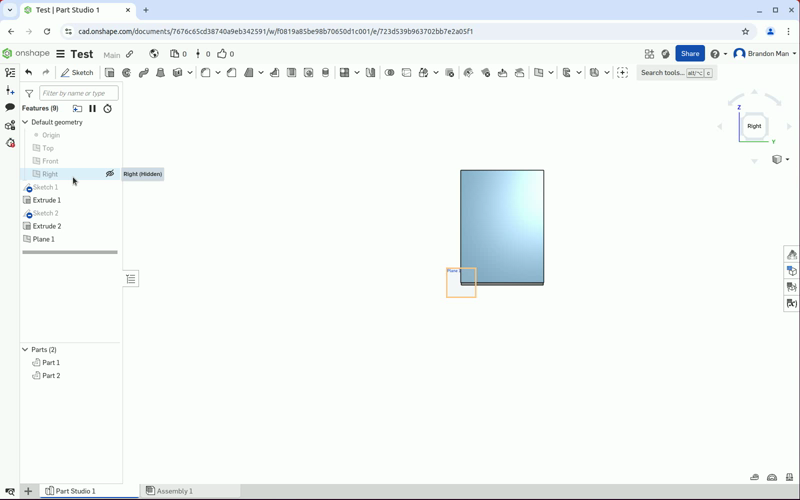
key(shift+s)
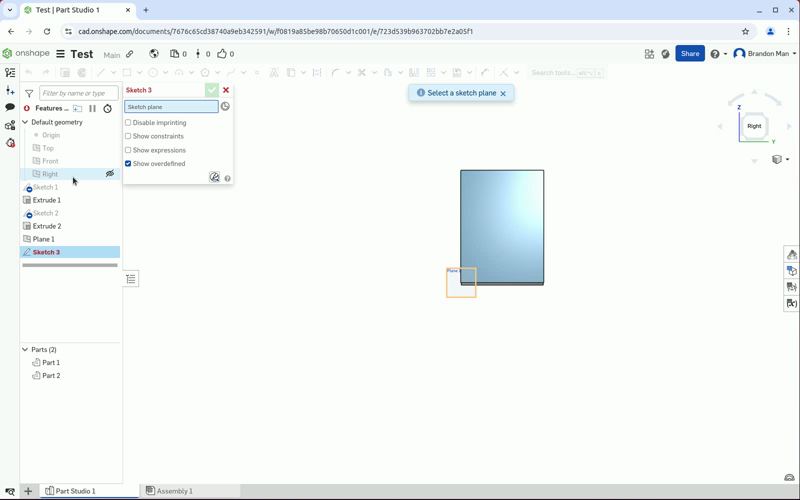
mouse_move(73, 241)
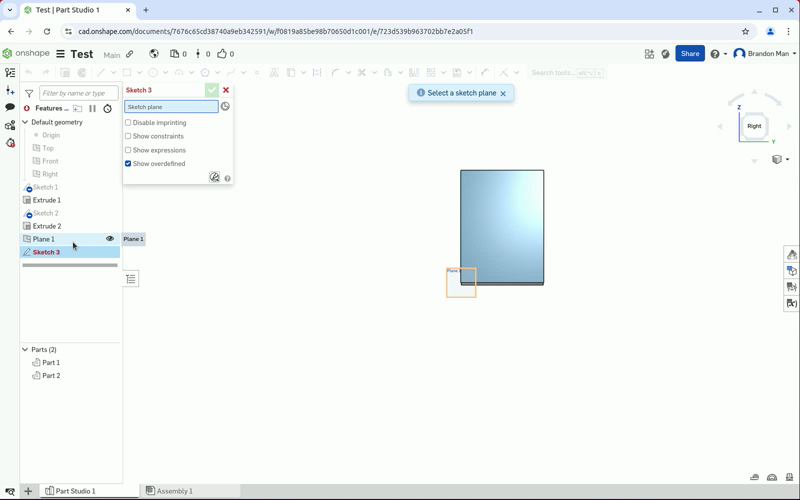
click(73, 241)
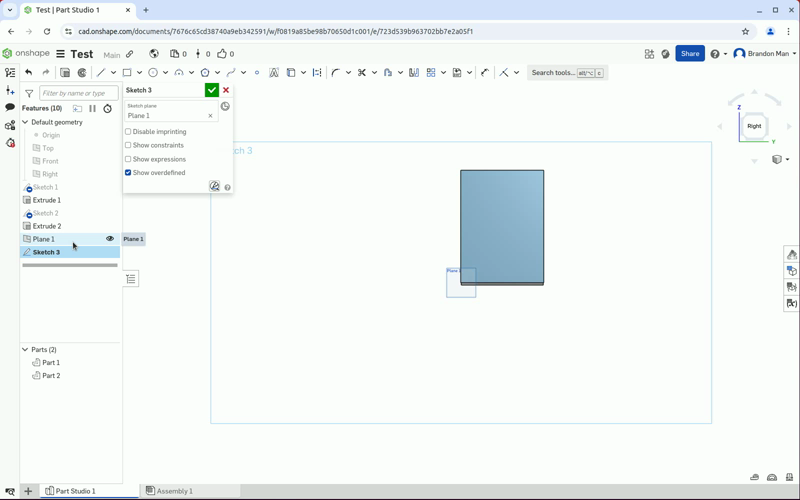
mouse_move(73, 352)
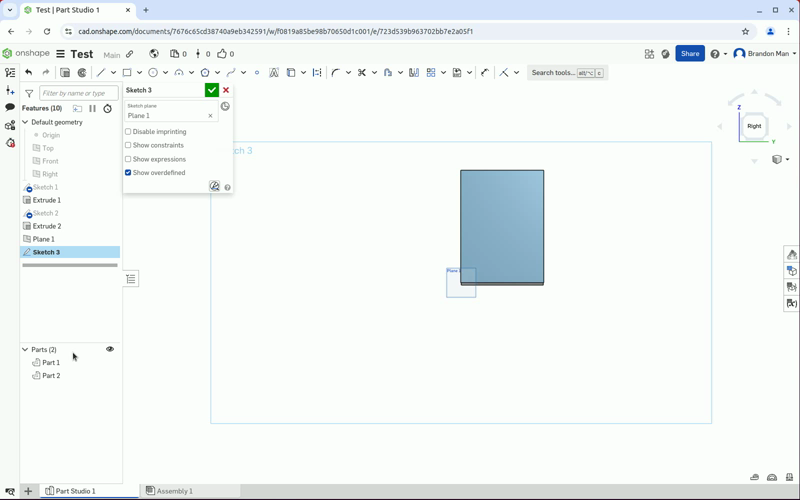
key(y)
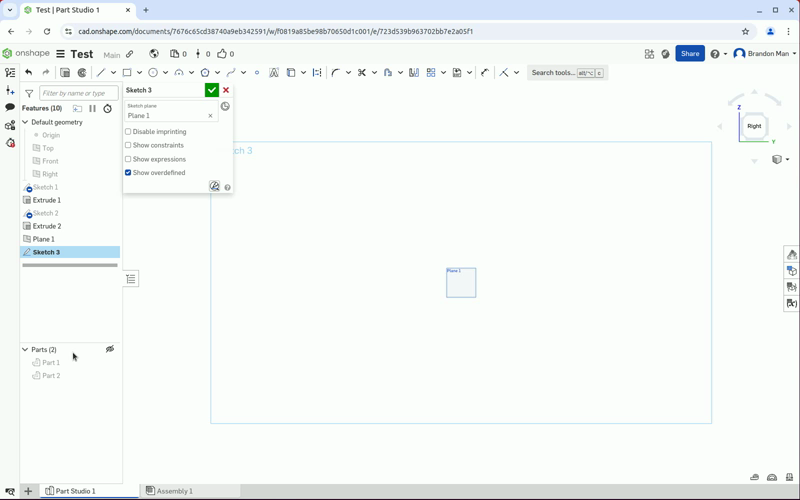
key(l)
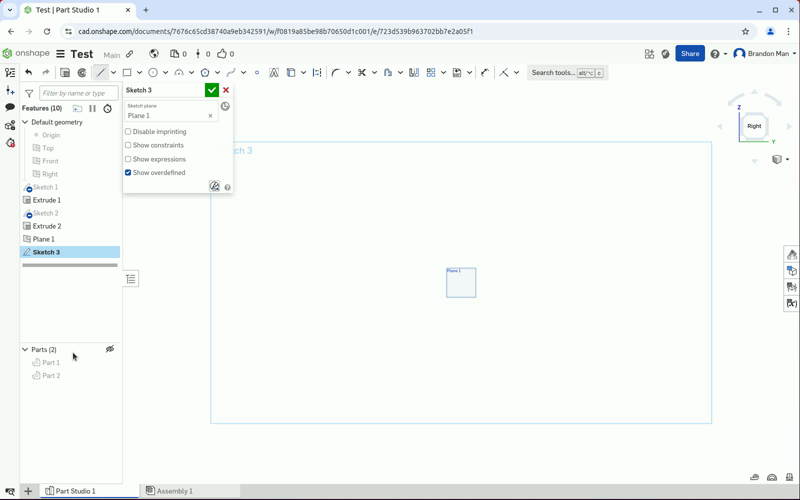
key_down(shift)
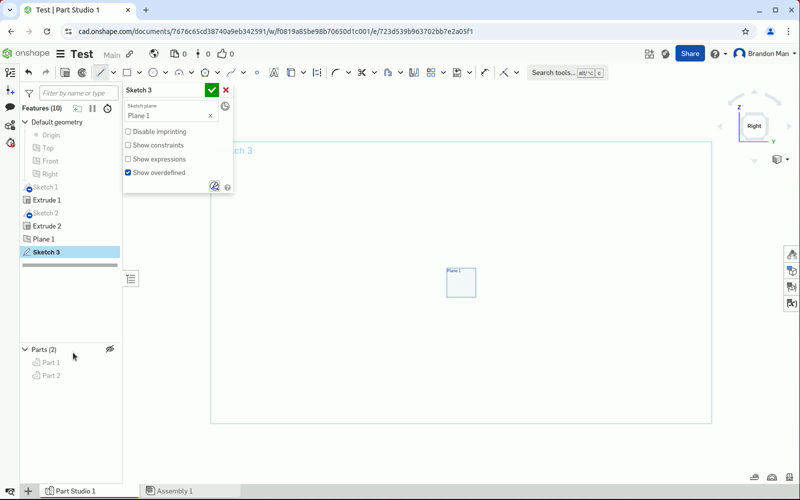
mouse_move(460, 282)
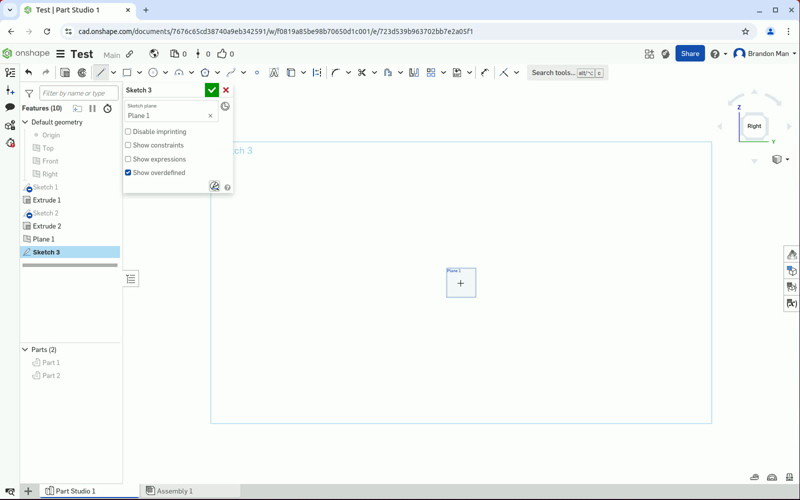
click(460, 282)
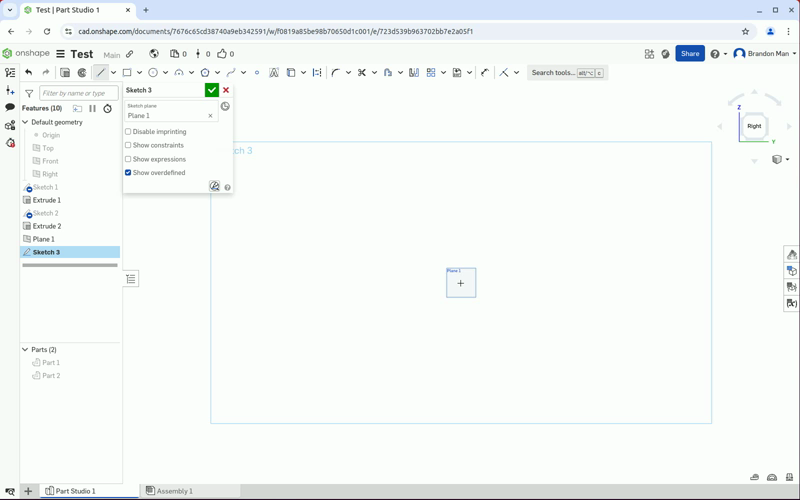
key_up(shift)
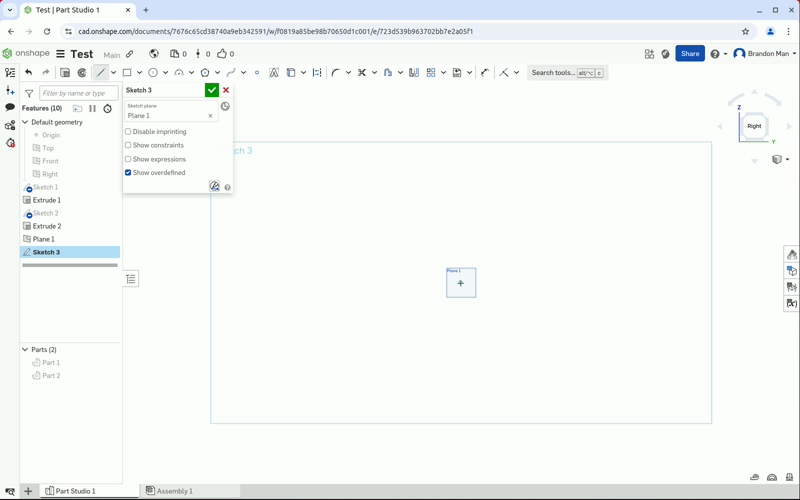
key_down(shift)
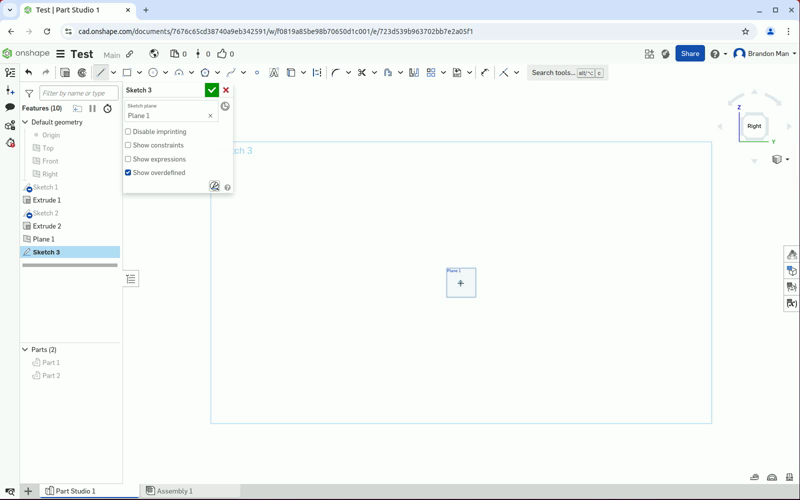
mouse_move(543, 282)
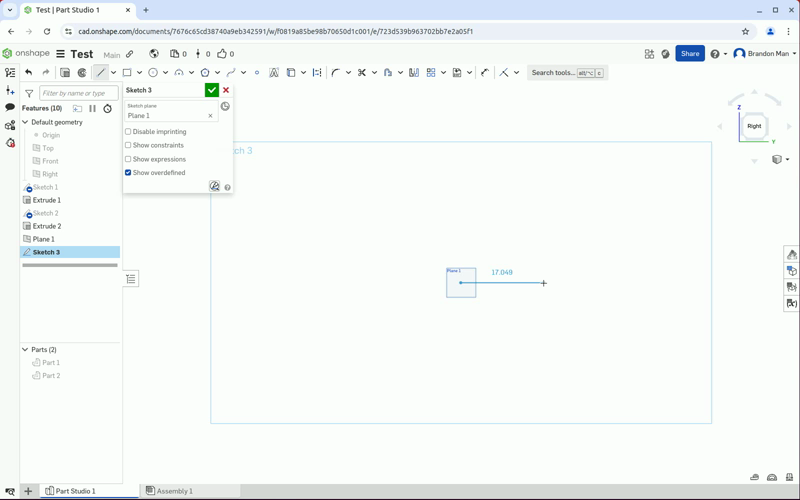
click(543, 282)
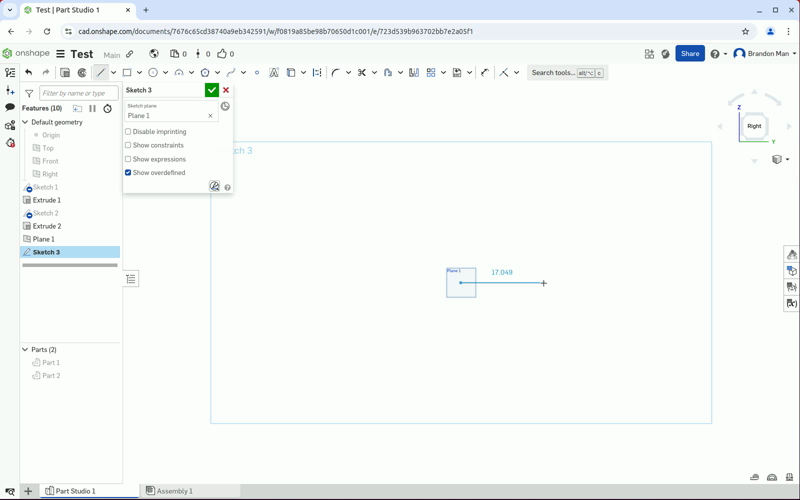
key_up(shift)
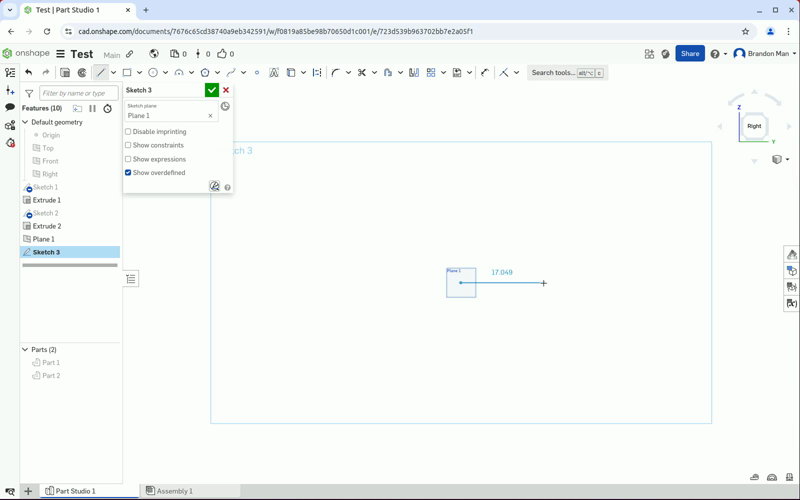
key_down(shift)
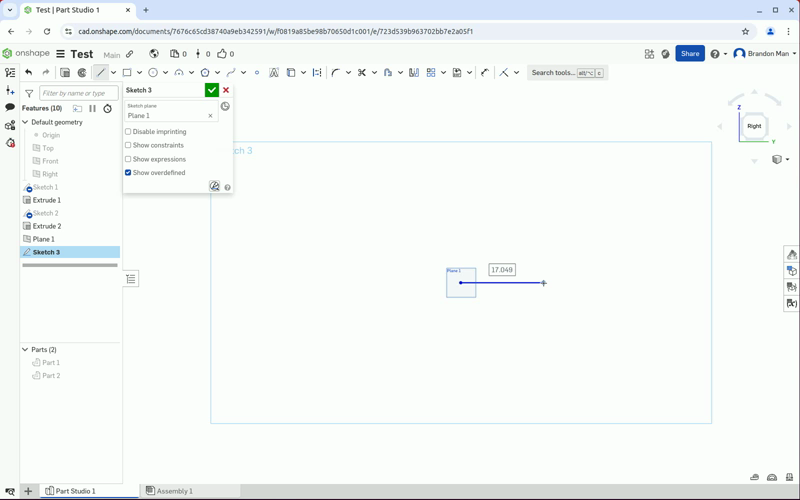
mouse_move(543, 170)
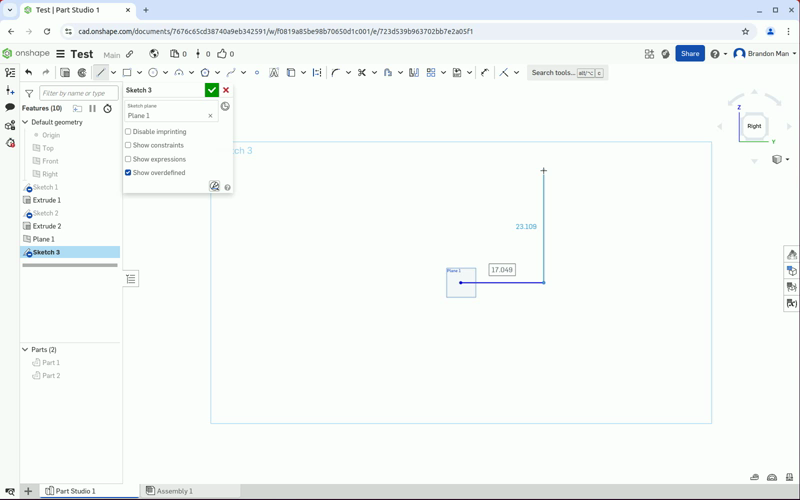
click(543, 170)
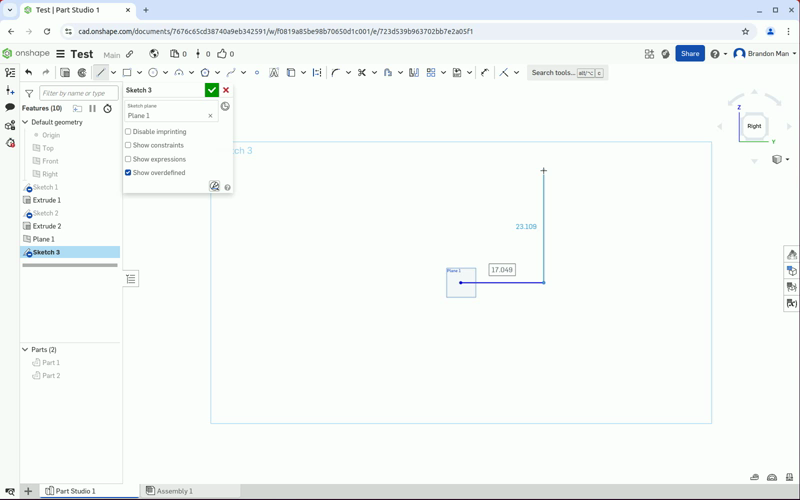
key_up(shift)
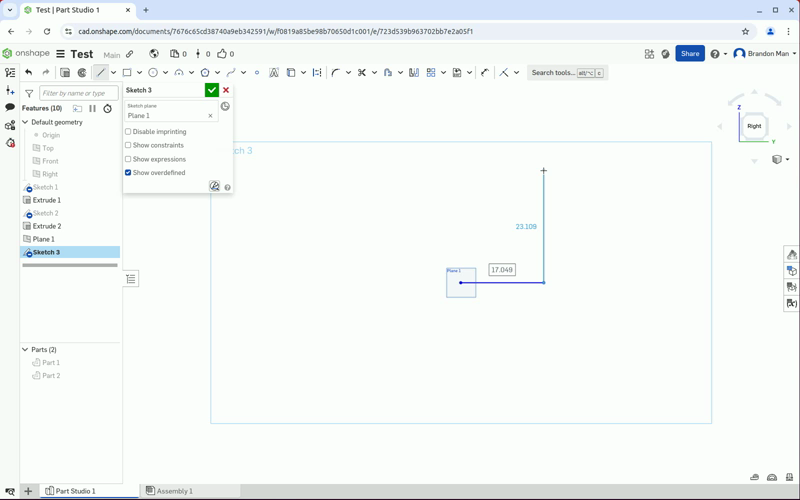
key_down(shift)
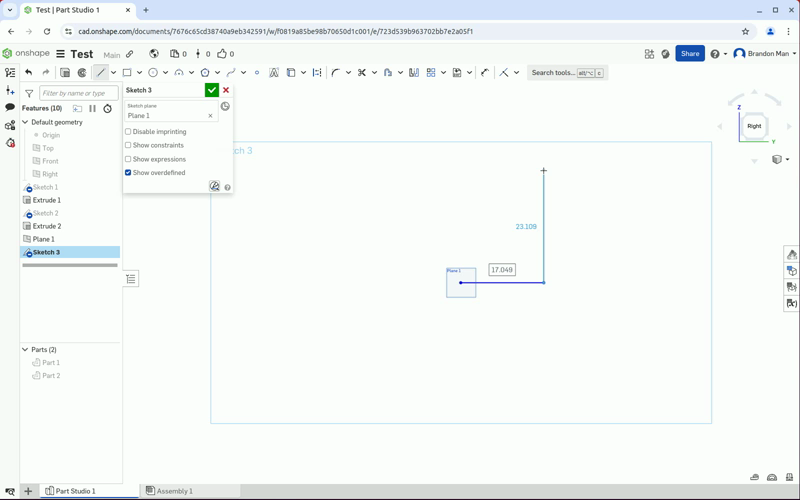
mouse_move(460, 170)
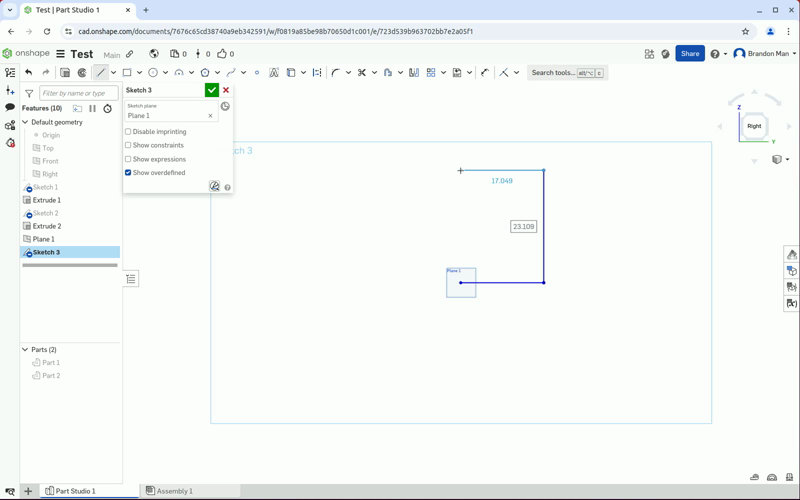
click(460, 170)
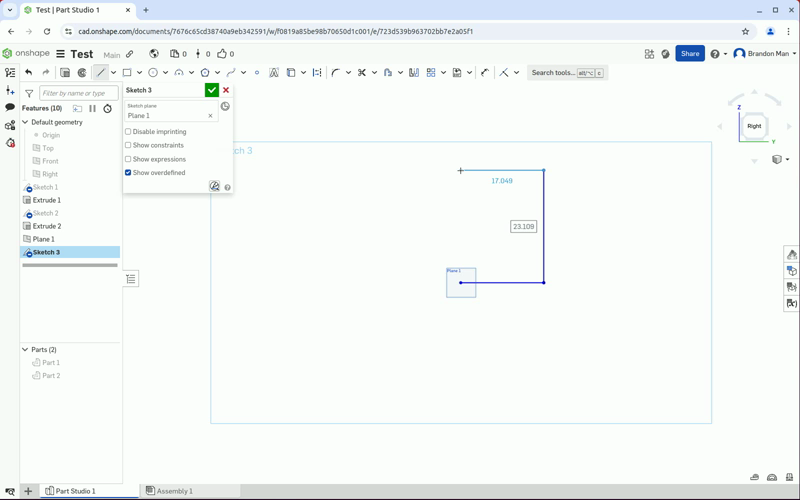
key_up(shift)
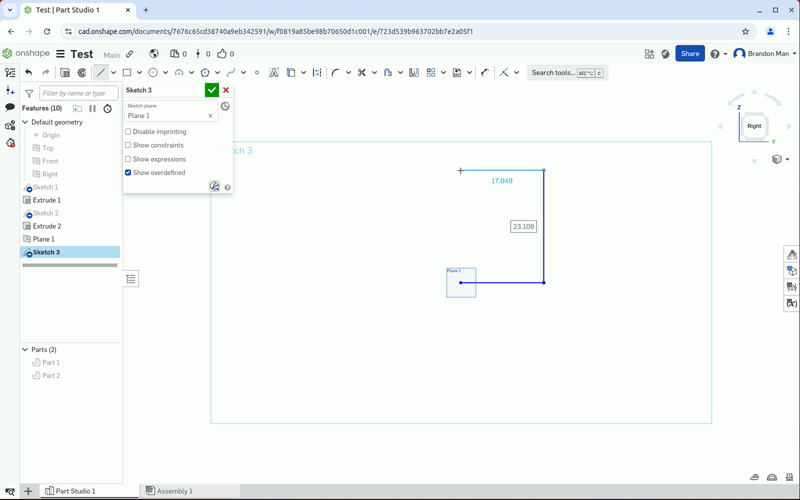
key_down(shift)
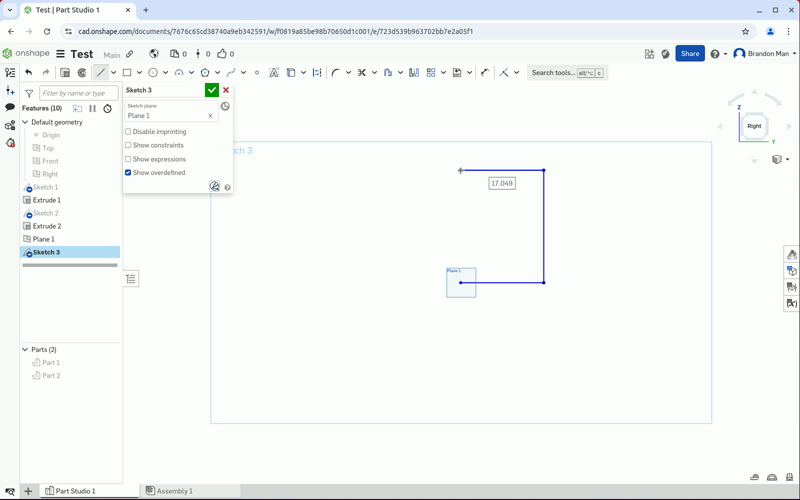
mouse_move(460, 282)
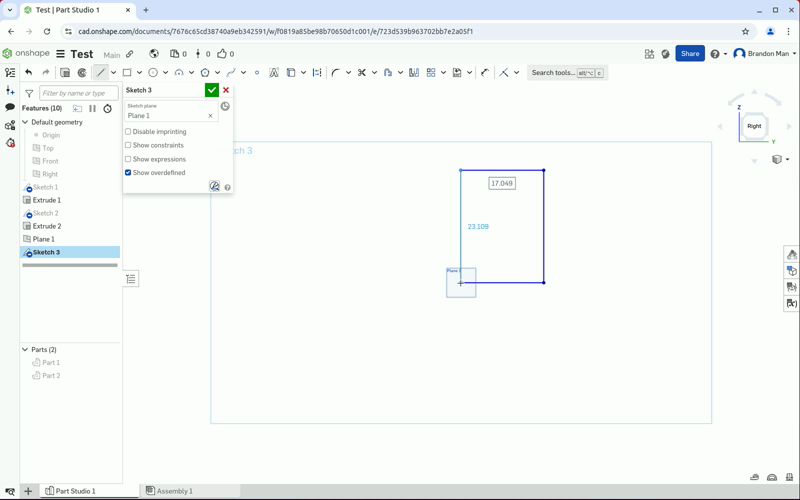
key_up(shift)
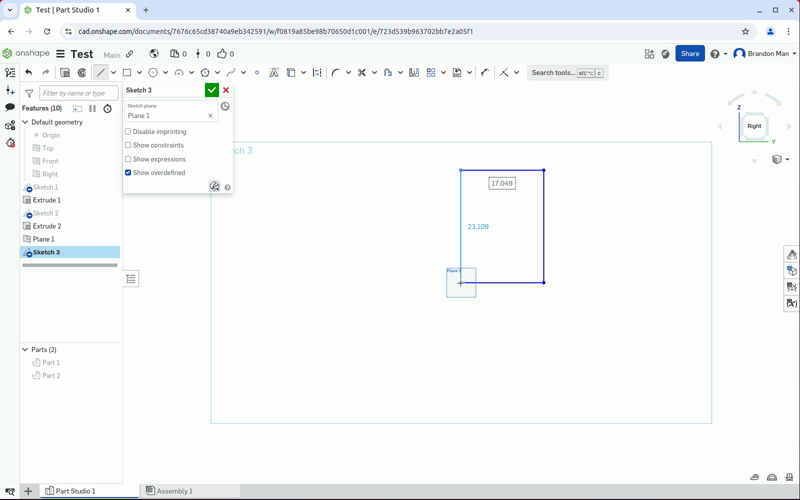
click(460, 282)
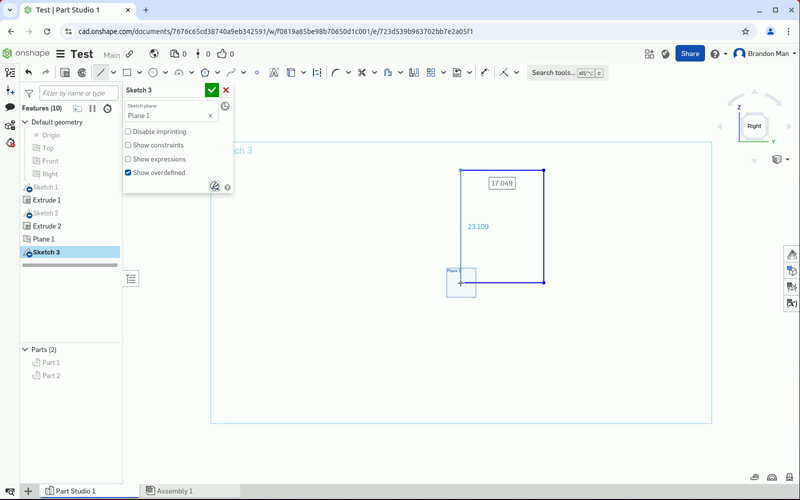
key(esc)
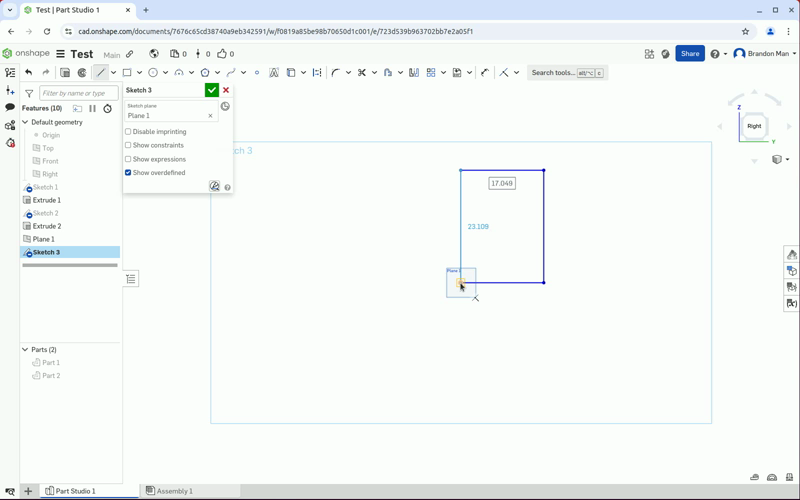
mouse_move(514, 264)
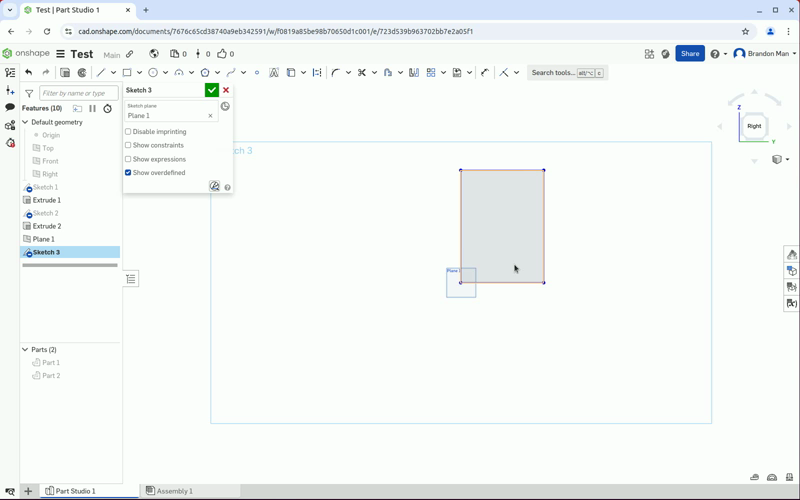
click(514, 264)
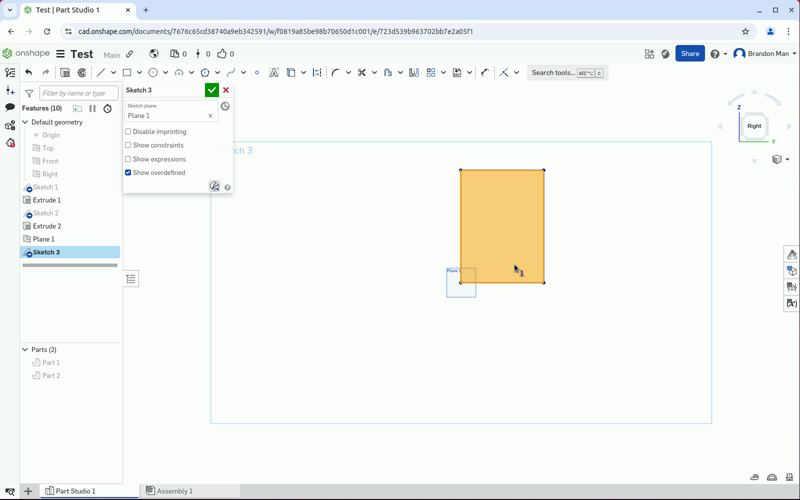
mouse_move(73, 352)
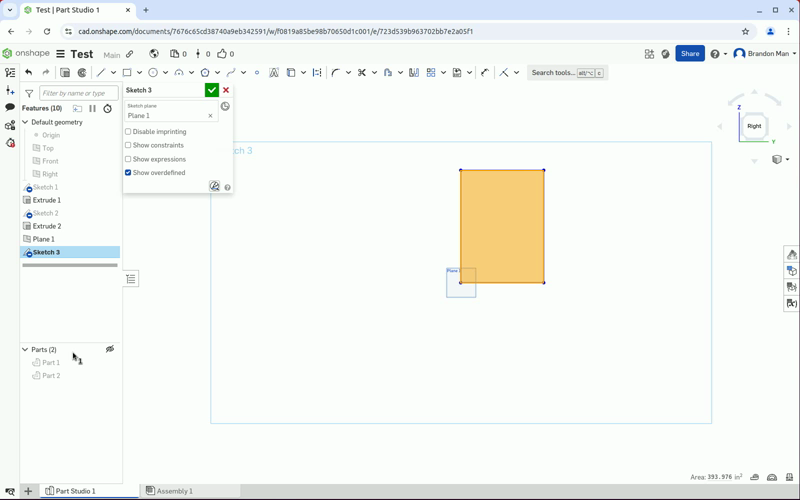
key(shift+y)
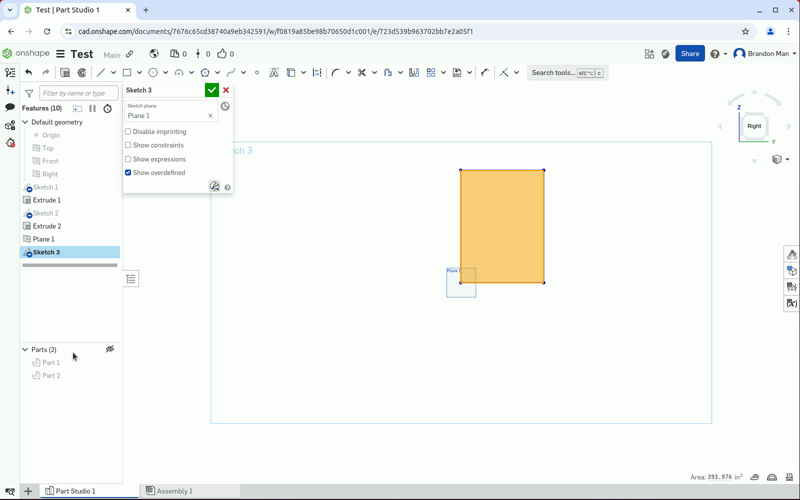
key(shift+e)
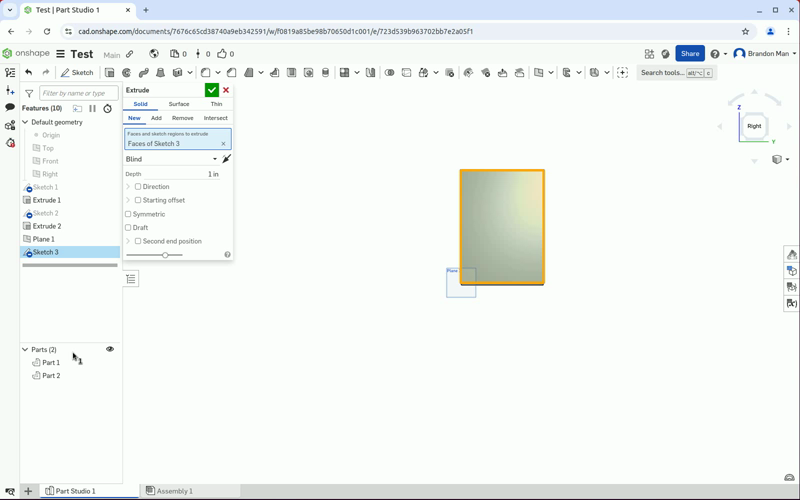
mouse_move(143, 106)
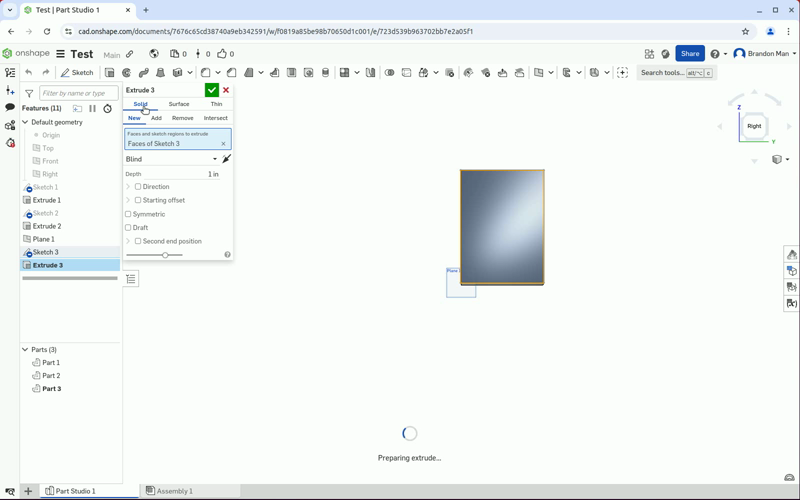
click(143, 106)
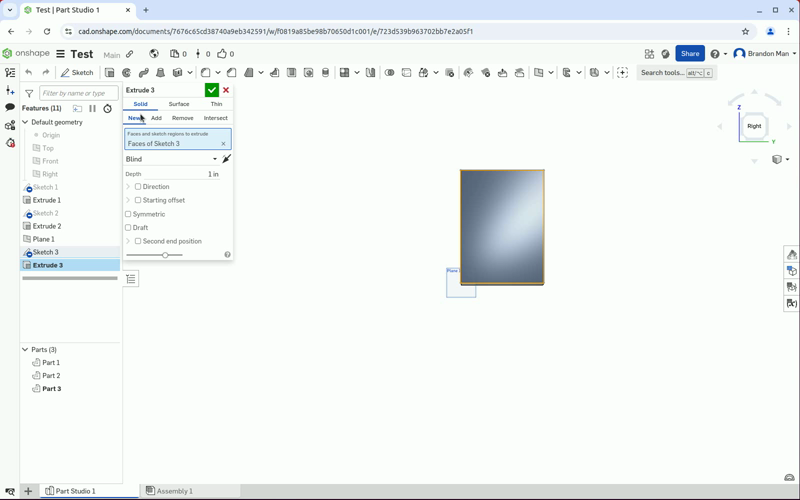
mouse_move(137, 120)
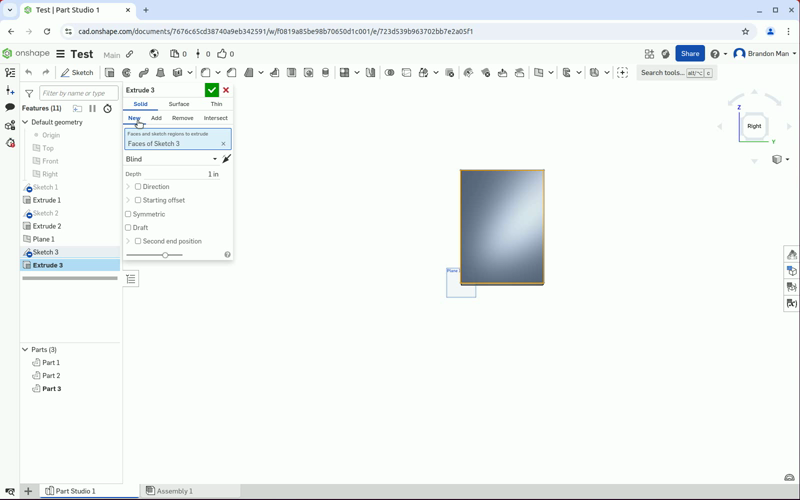
click(137, 120)
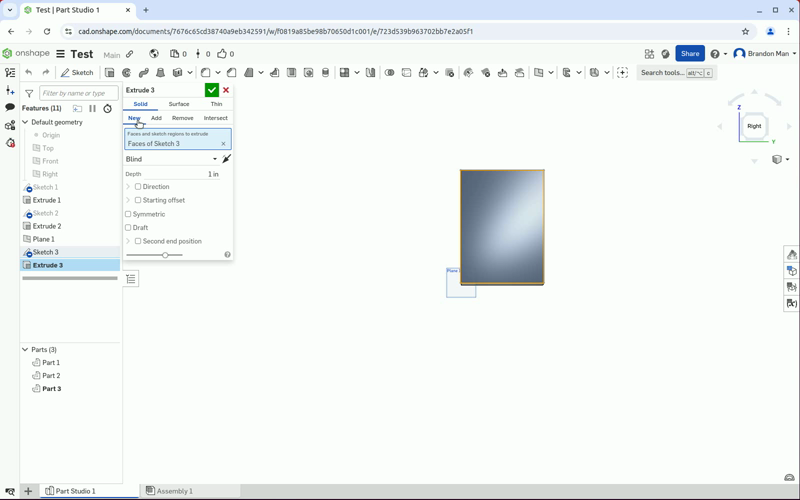
key(tab, 4)
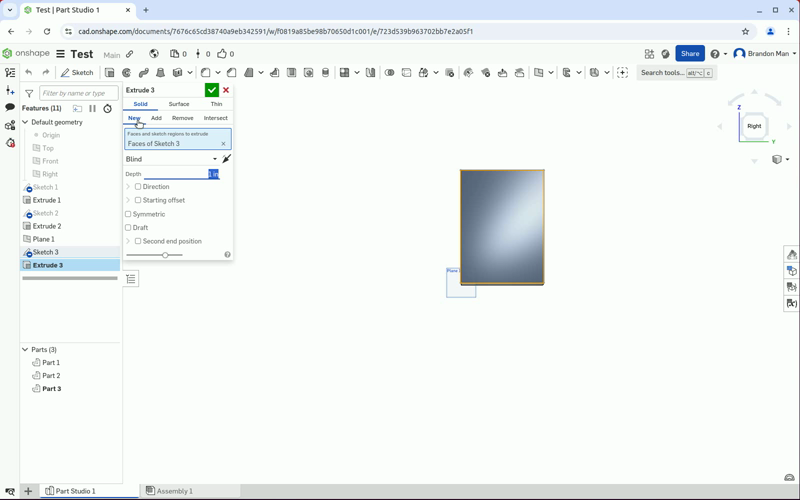
text(-0.481)
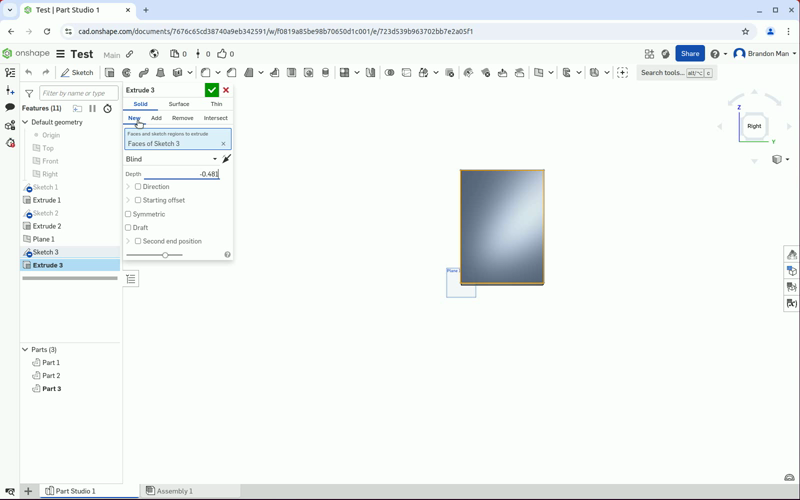
key(enter)
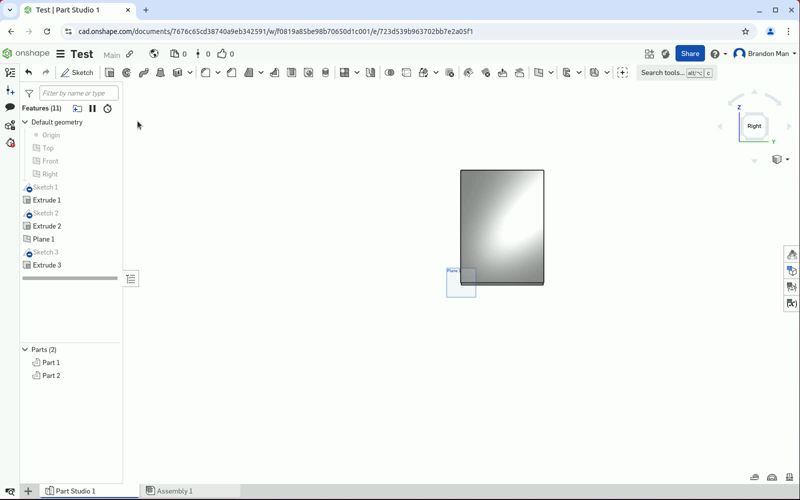
key(shift+h)
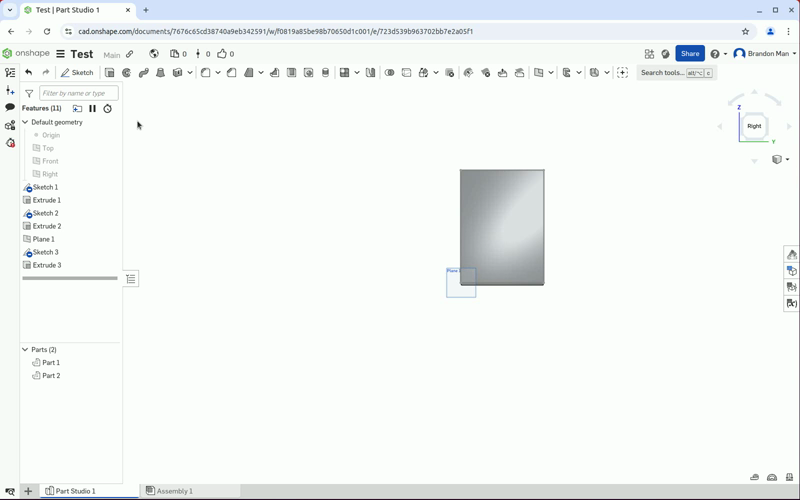
key(shift+h)
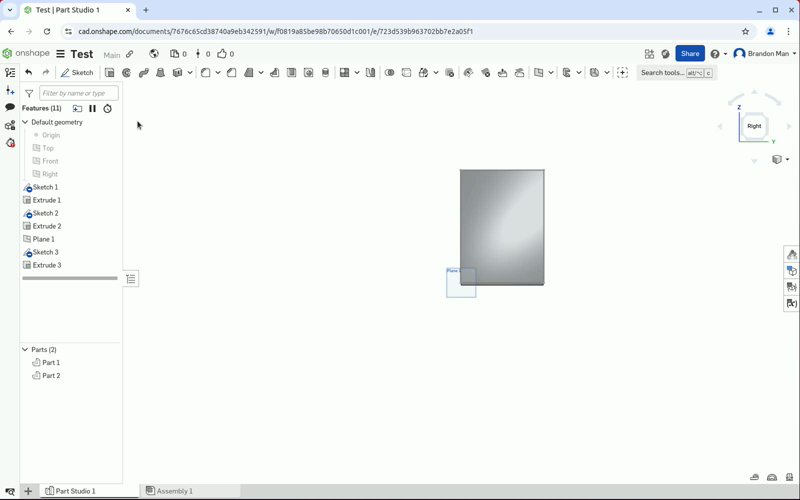
key(shift+7)
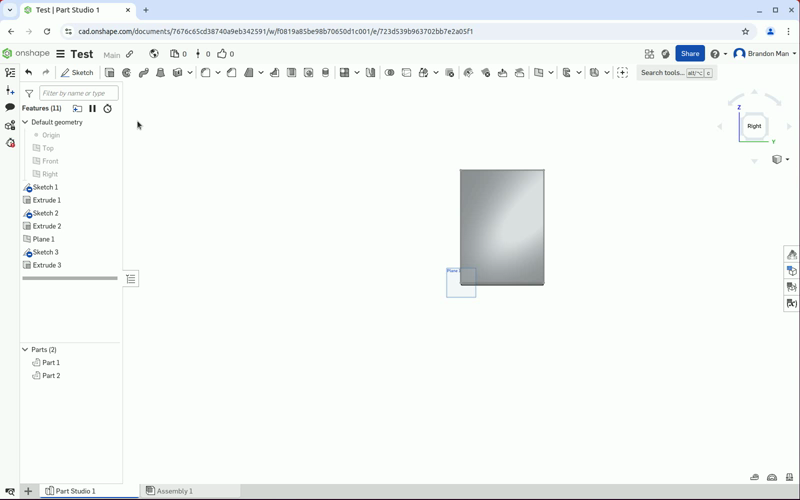
key(right, 2)
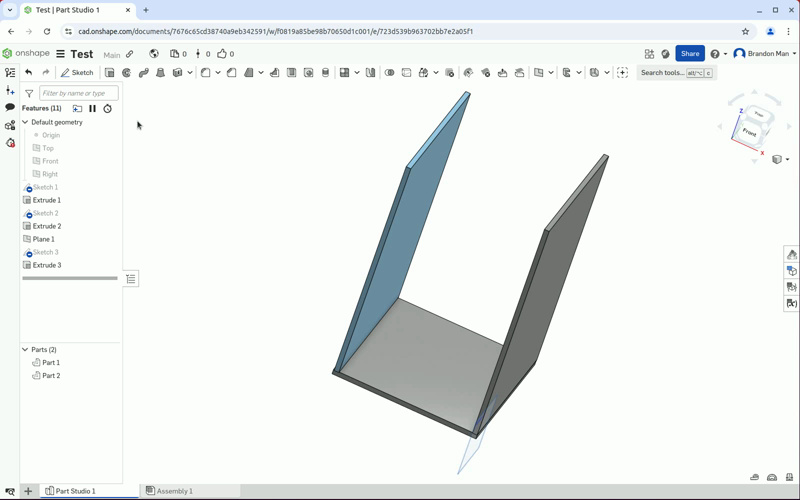
key(down, 2)
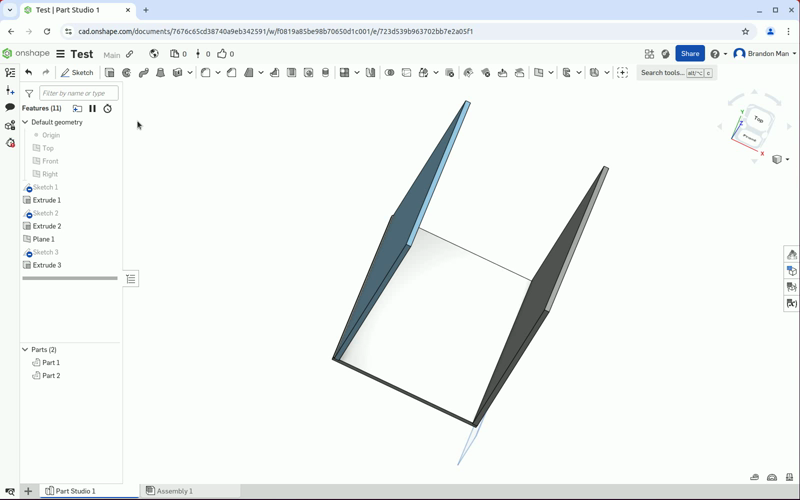
key(up, 2)
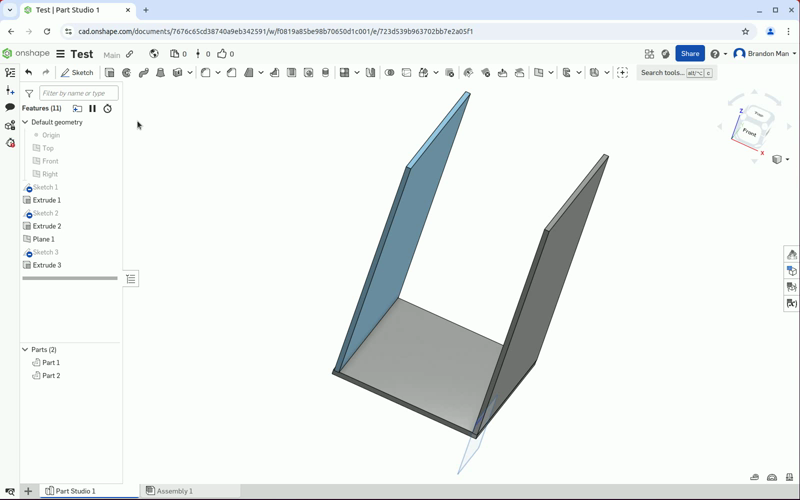
key(left, 2)
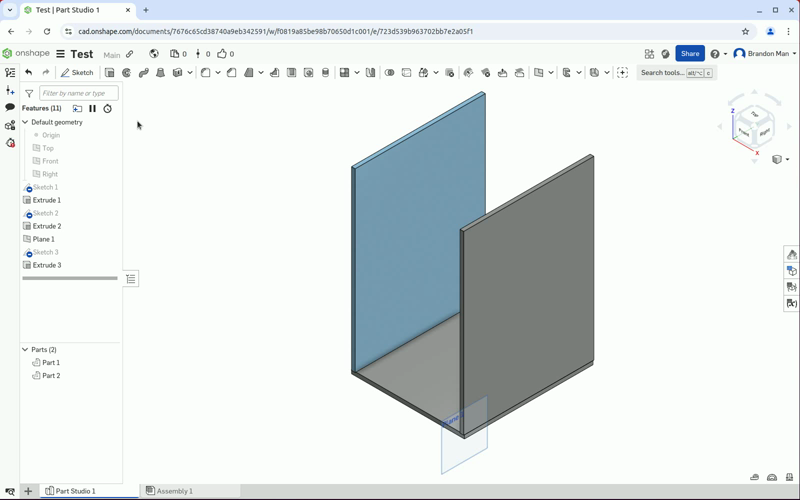
mouse_move(73, 189)
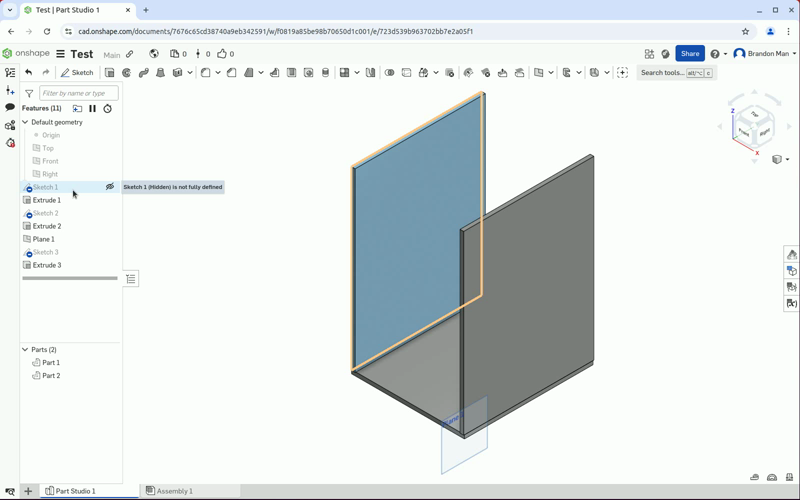
click(73, 189)